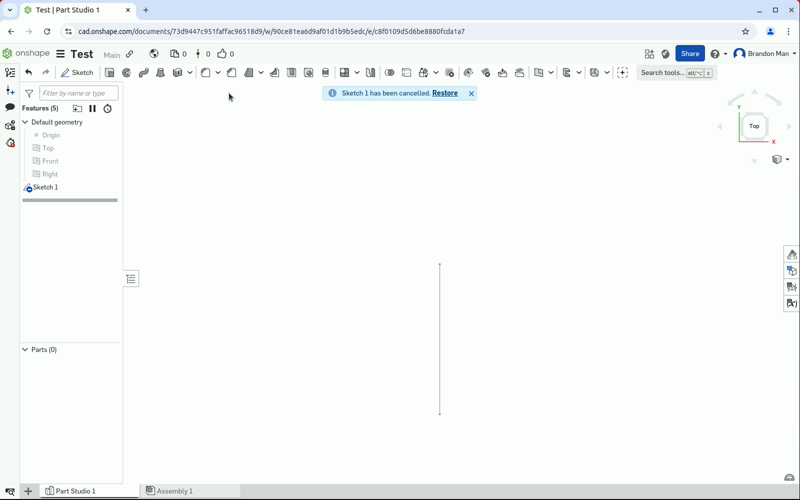
key(shift+h)
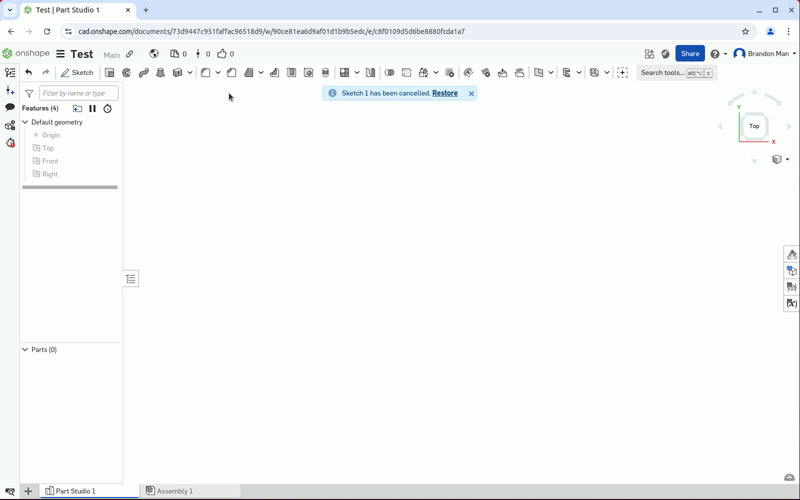
mouse_move(73, 352)
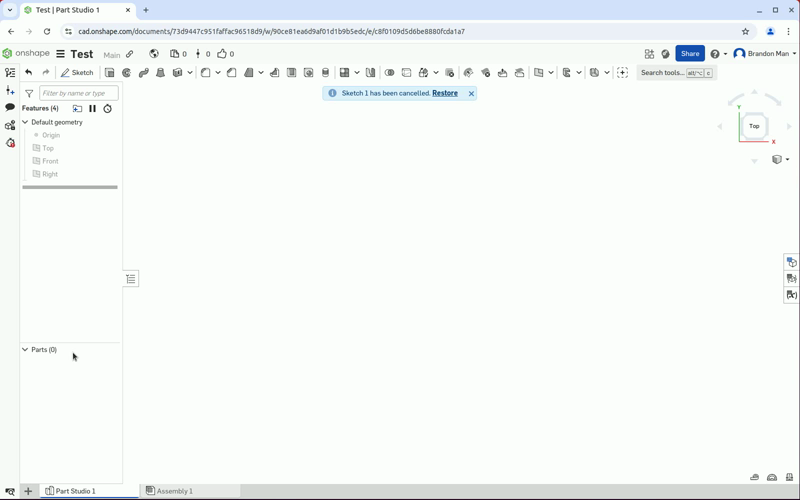
key(y)
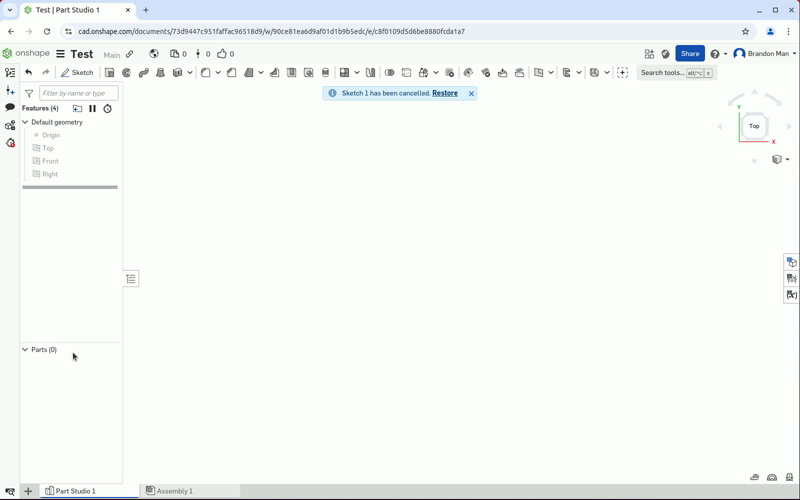
key(shift+p)
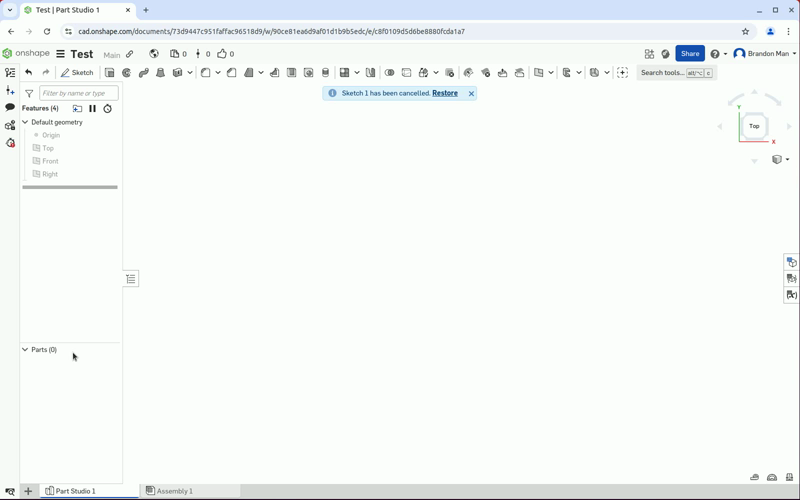
key(space)
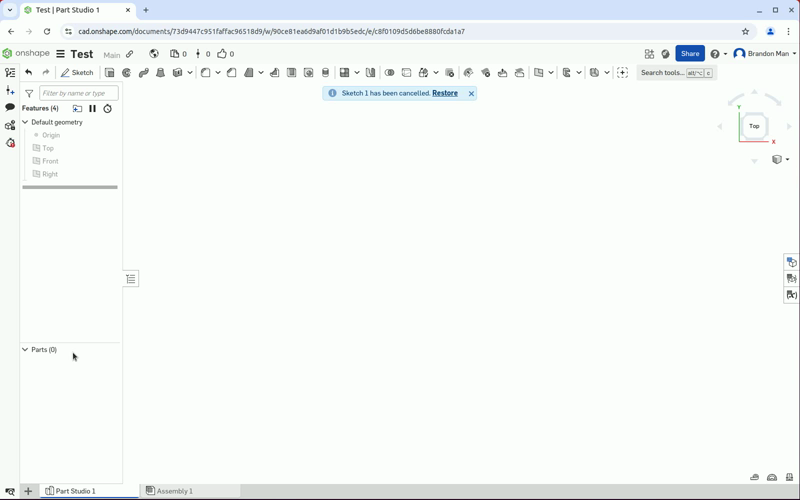
key_down(shift)
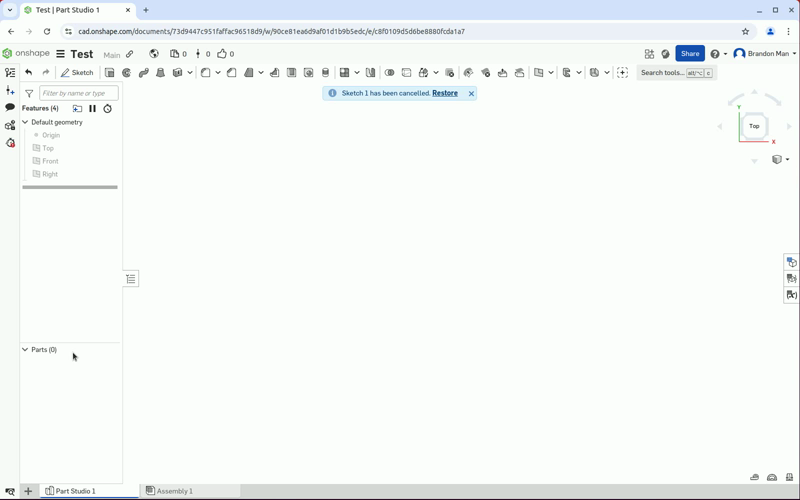
key(up)
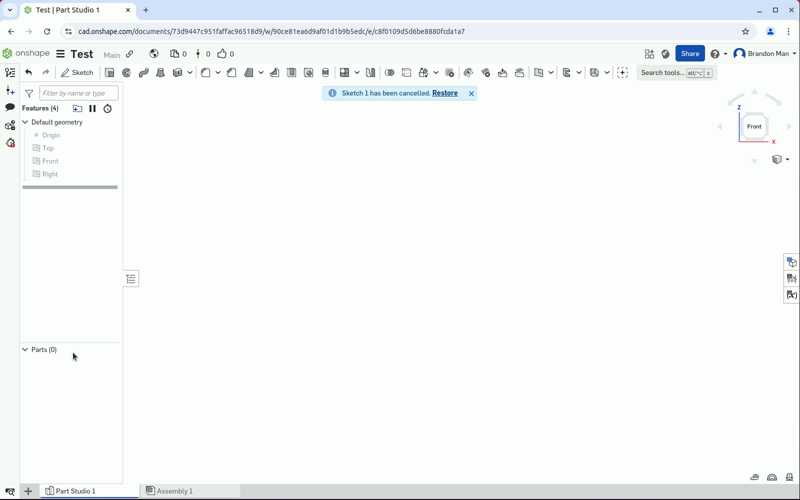
key_up(shift)
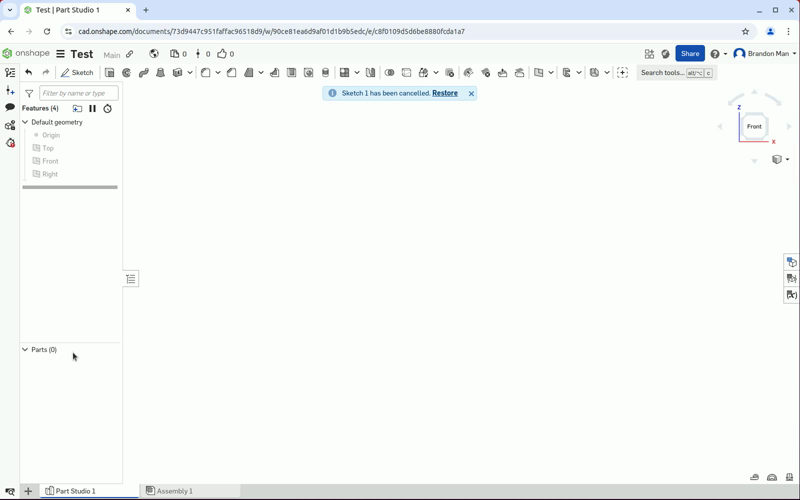
mouse_move(73, 352)
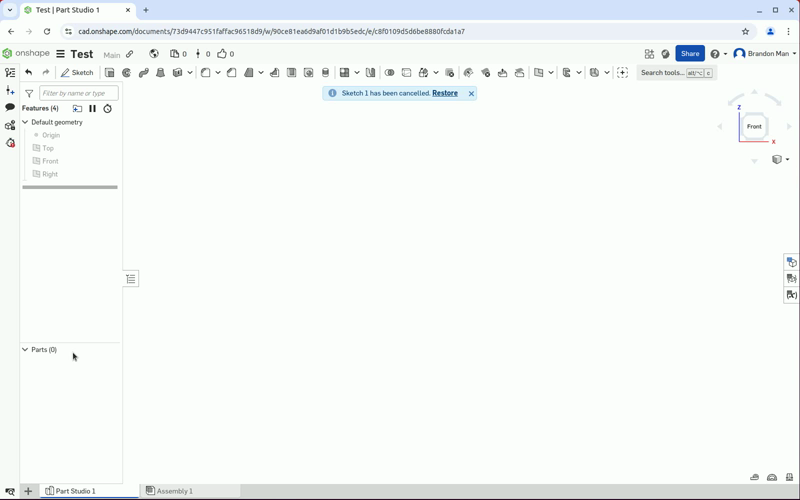
key(shift+y)
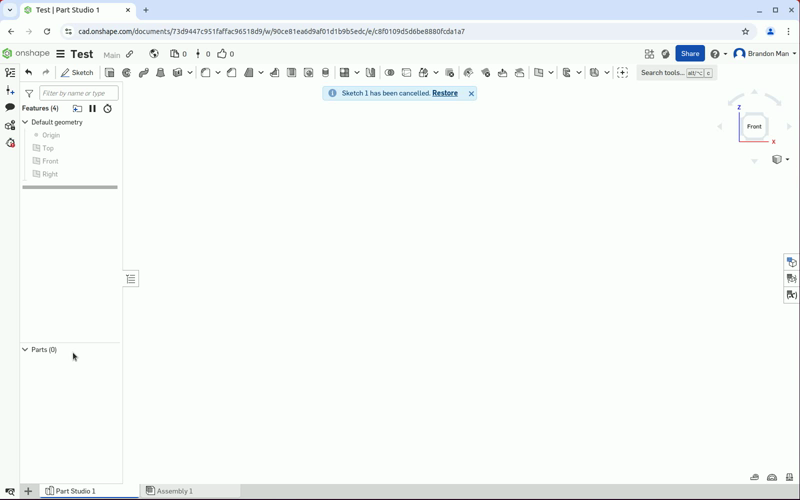
key(shift+s)
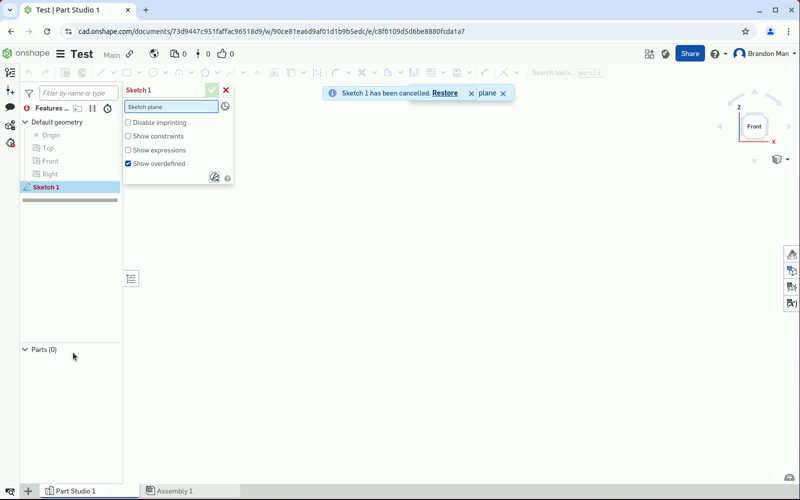
mouse_move(73, 163)
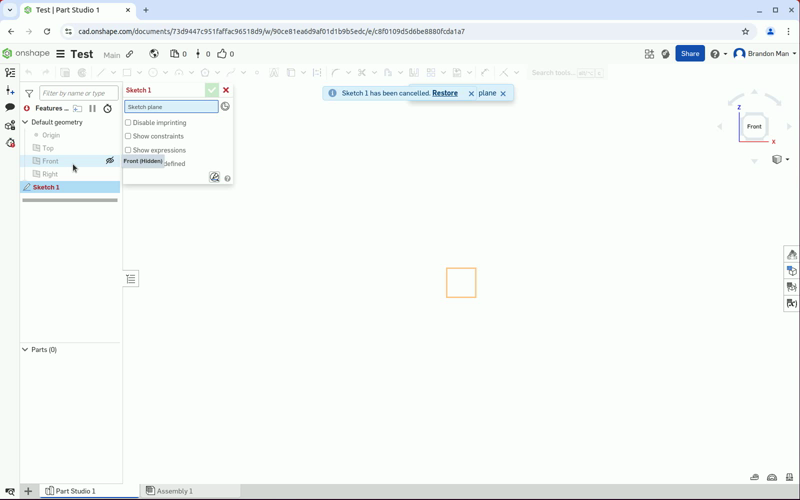
click(73, 163)
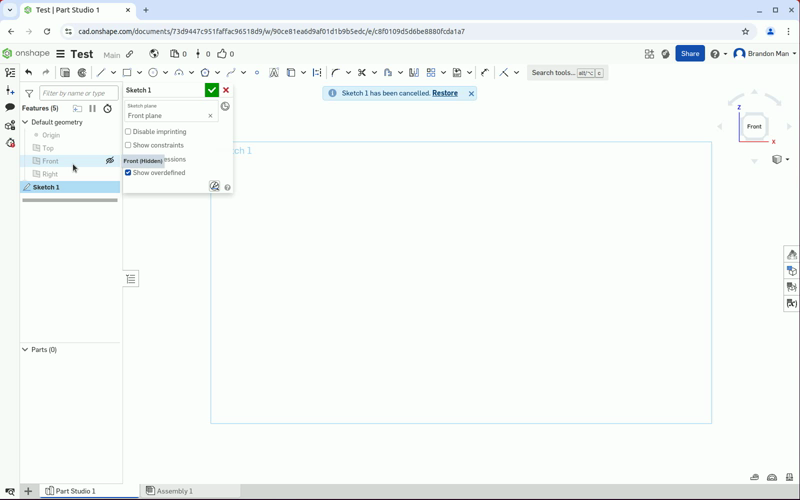
mouse_move(73, 352)
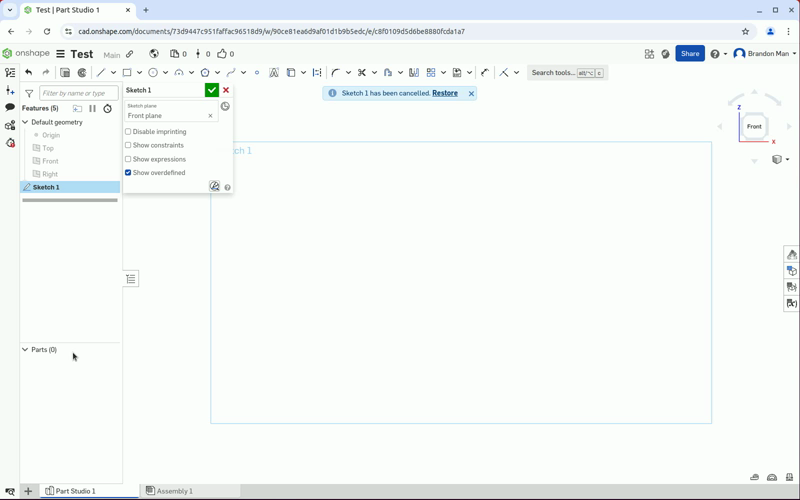
key(y)
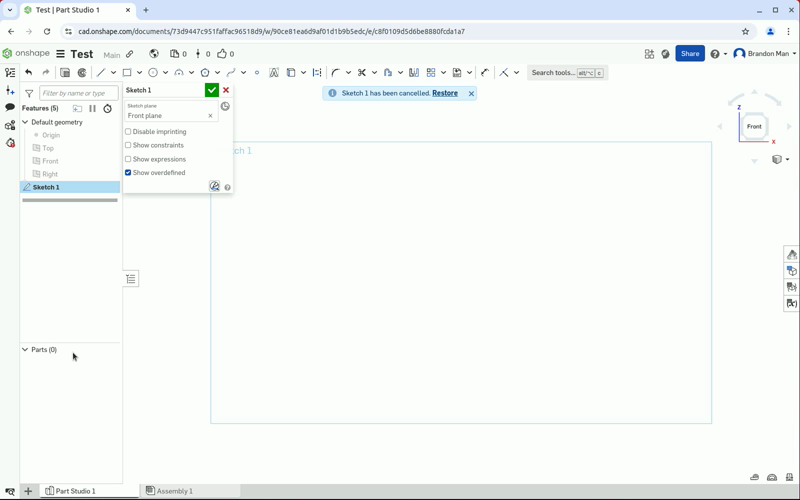
key(c)
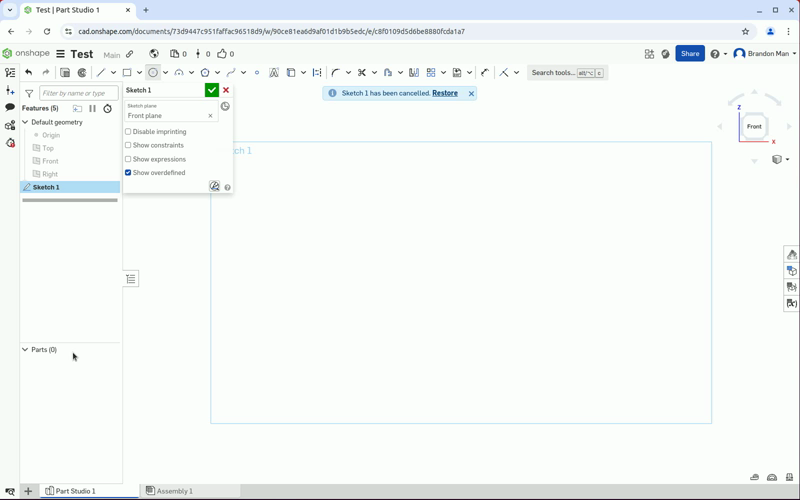
key_down(shift)
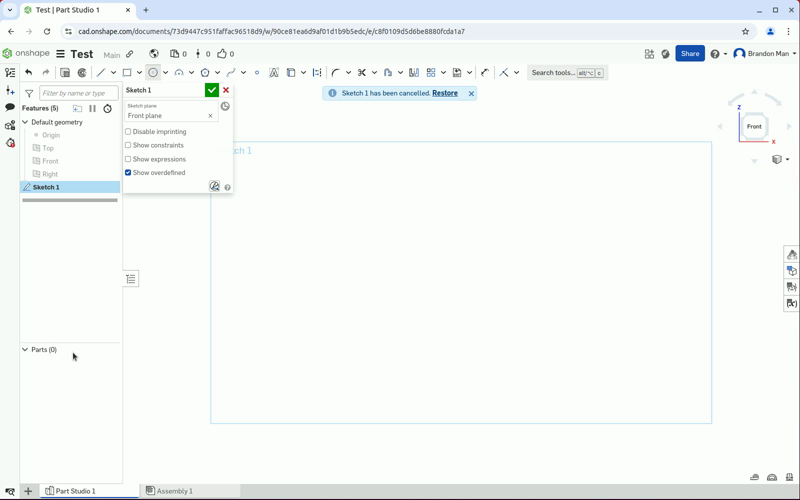
mouse_move(461, 282)
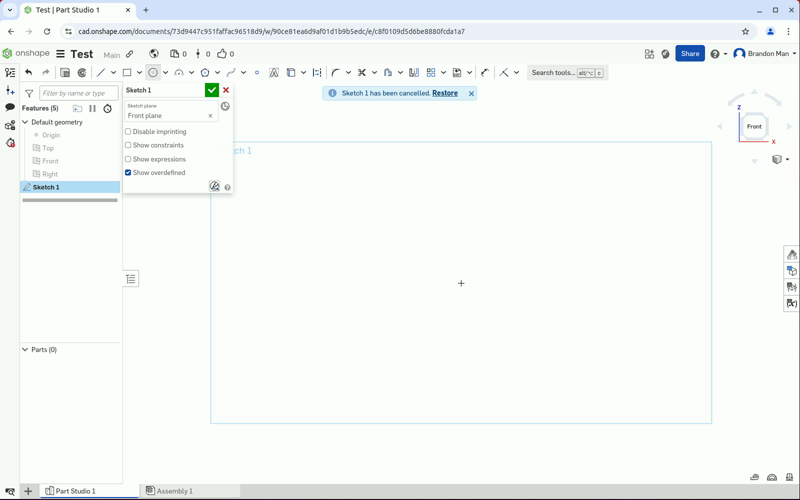
click(461, 282)
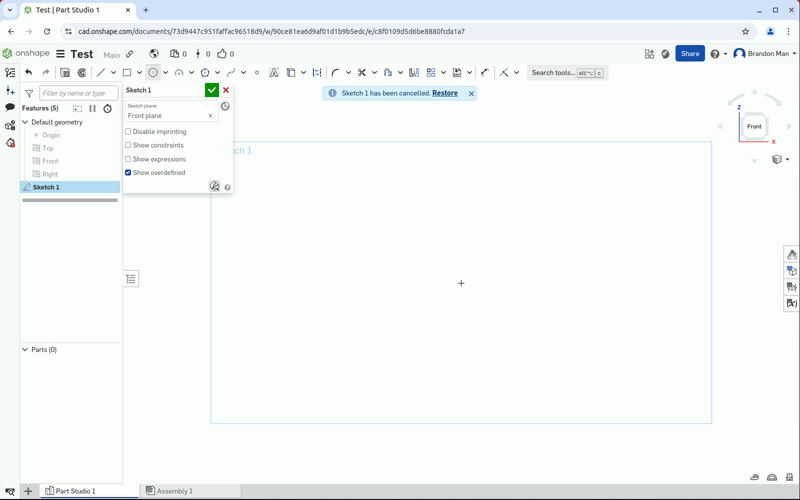
key_up(shift)
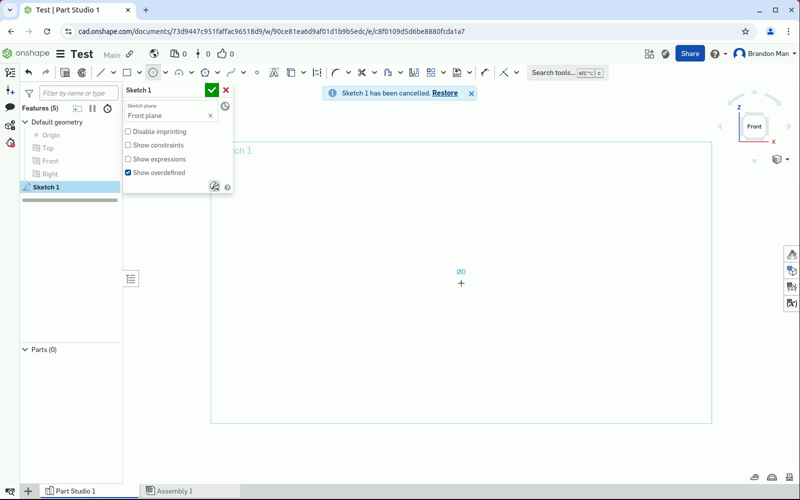
mouse_move(574, 282)
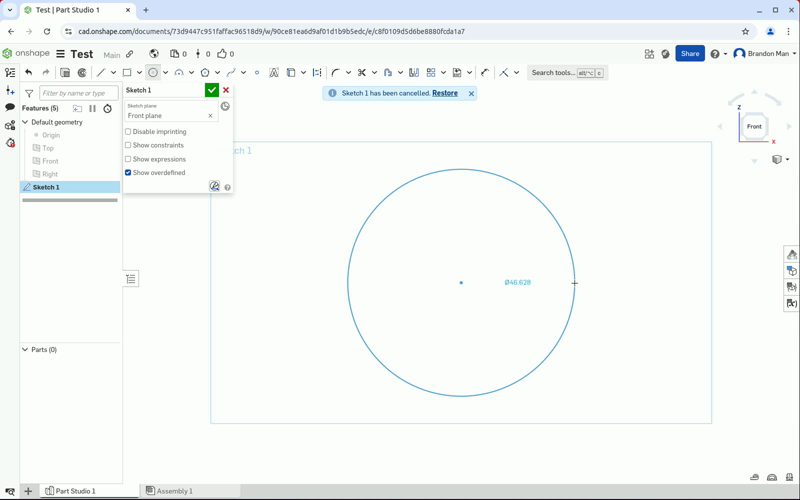
click(574, 282)
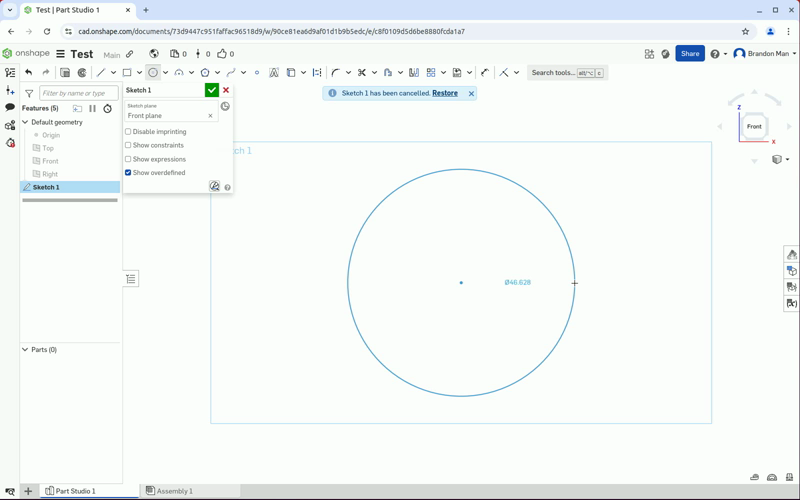
key(esc)
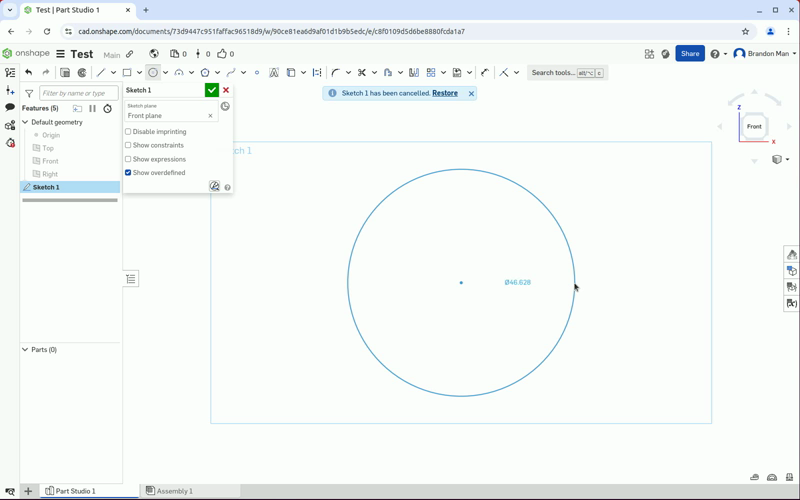
key(c)
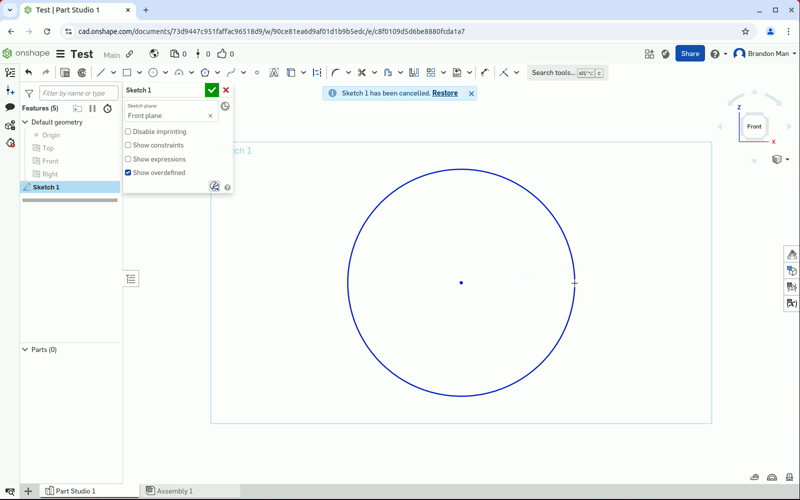
key_down(shift)
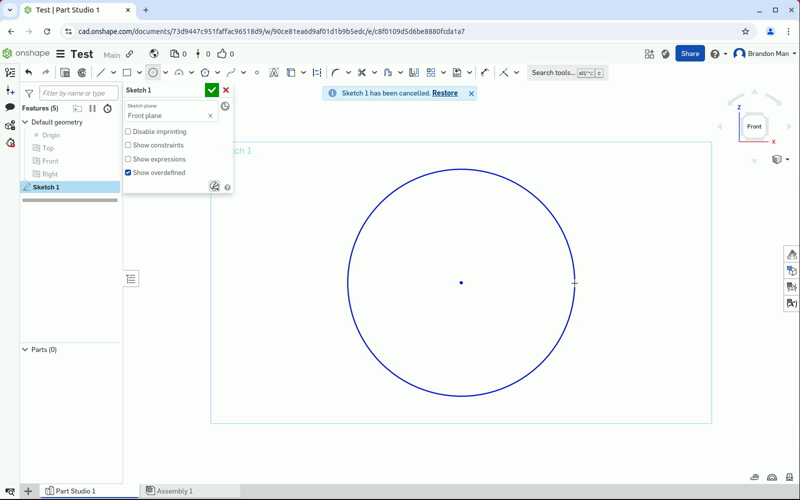
mouse_move(461, 282)
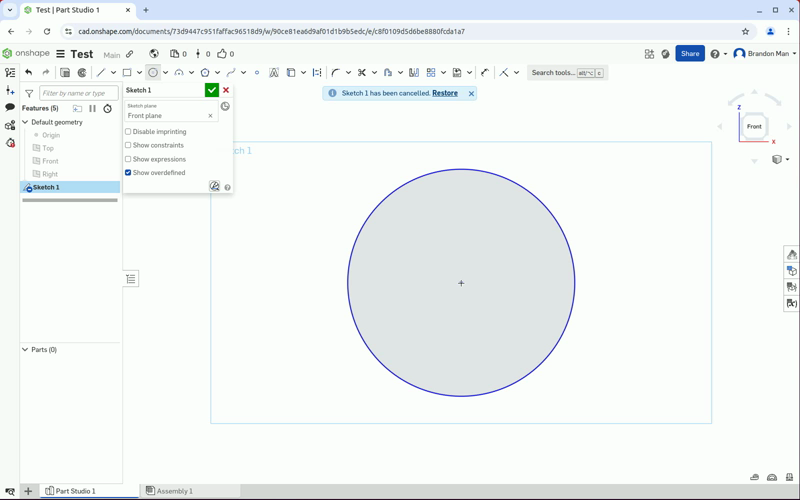
click(461, 282)
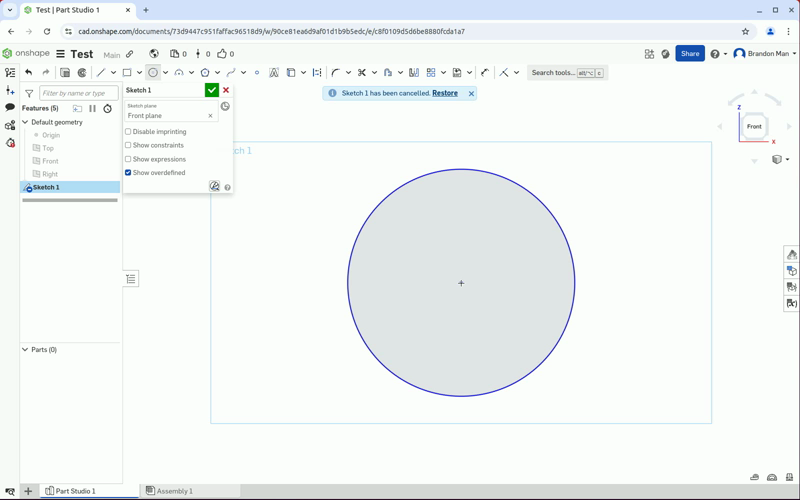
key_up(shift)
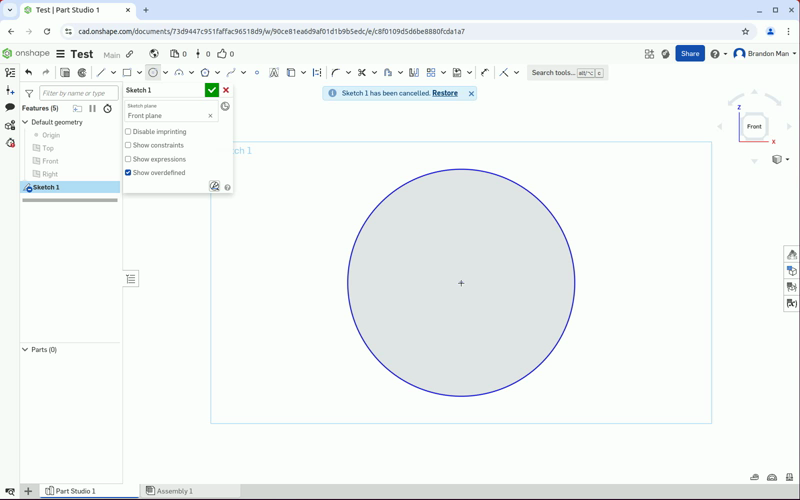
mouse_move(562, 282)
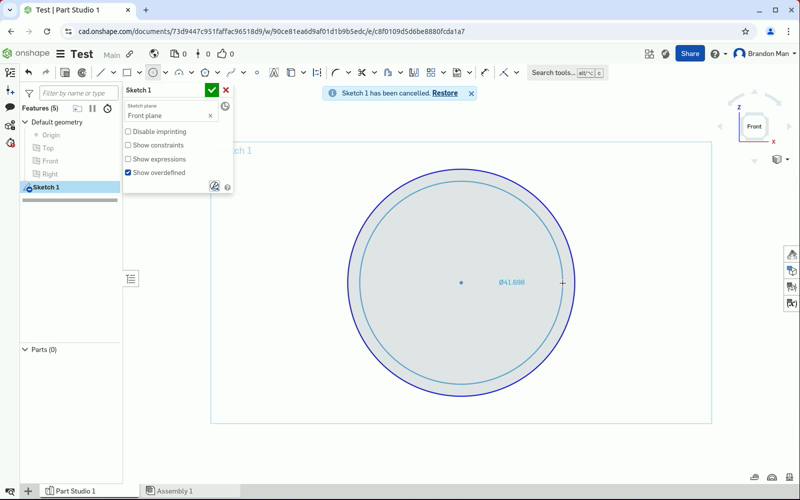
click(562, 282)
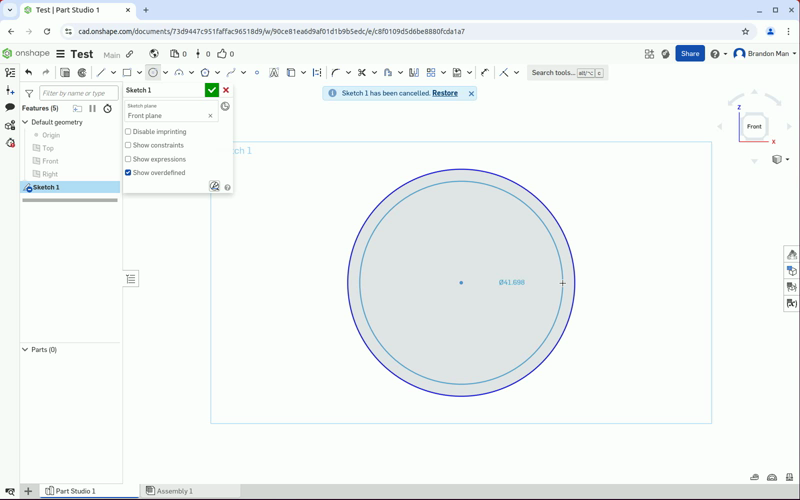
key(esc)
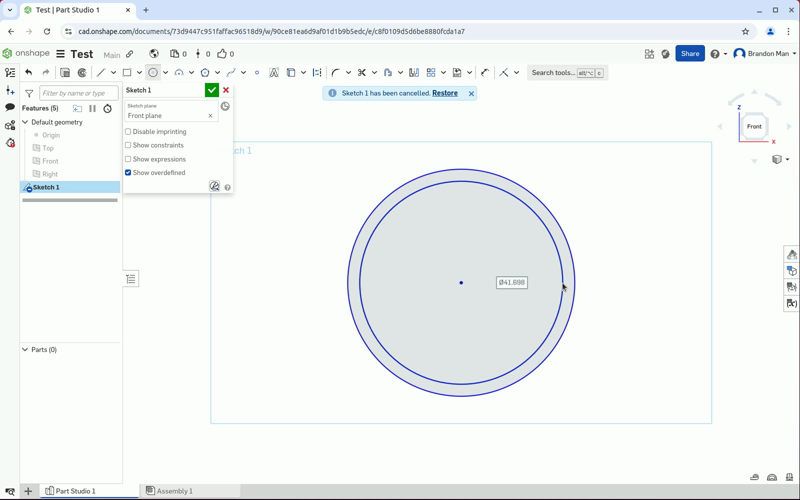
mouse_move(369, 227)
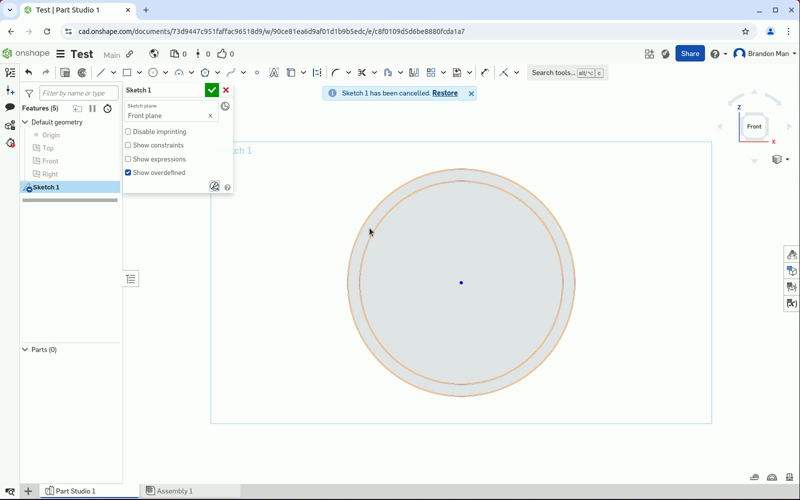
click(369, 227)
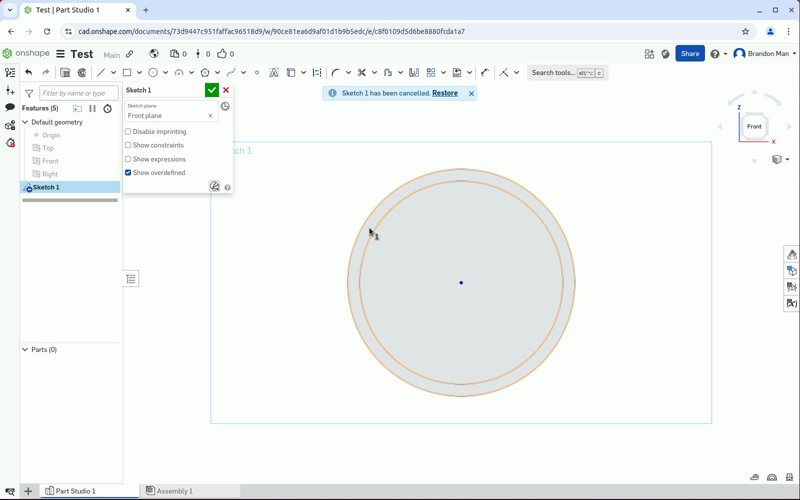
mouse_move(73, 352)
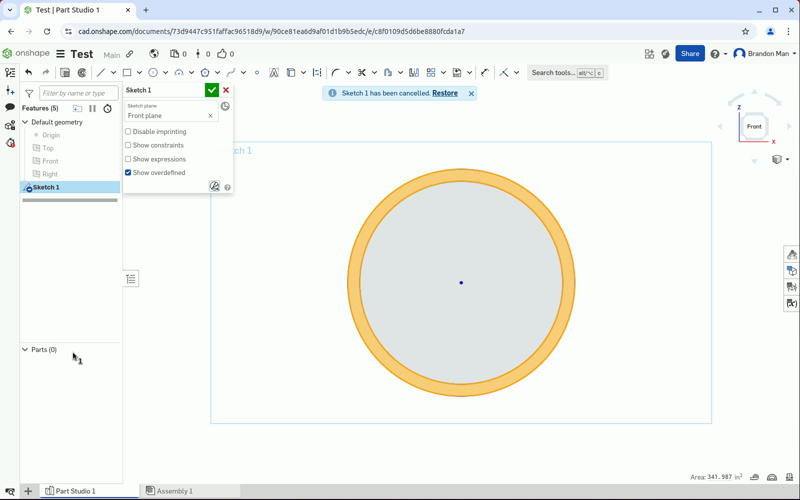
key(shift+y)
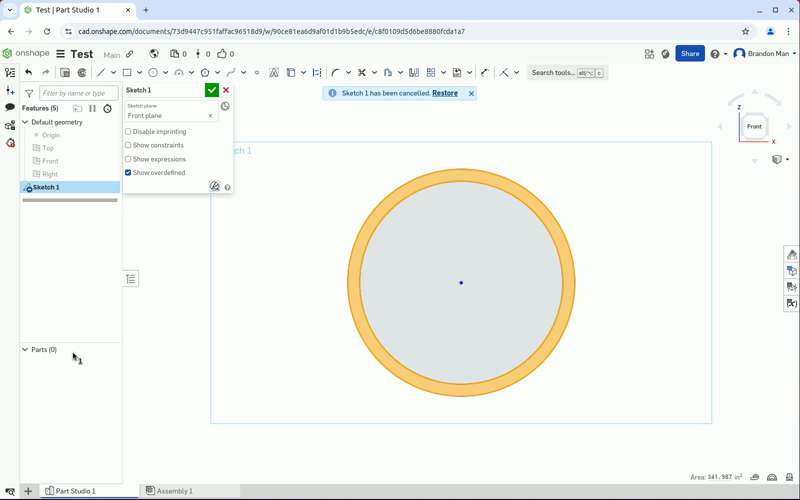
key(shift+e)
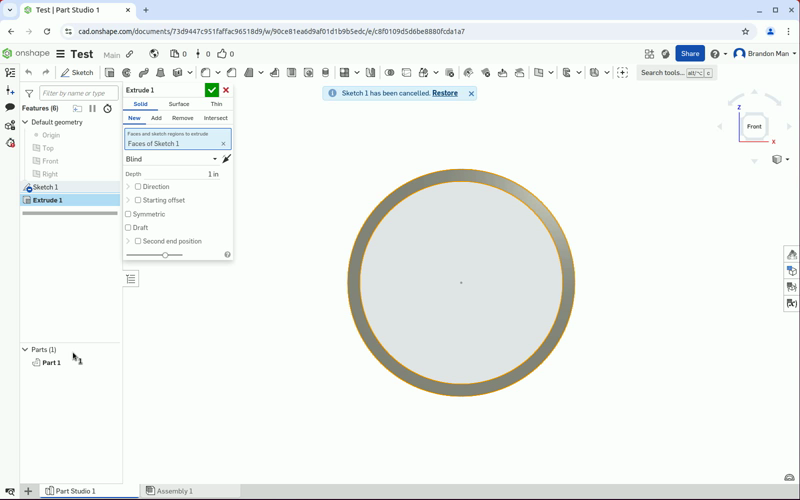
mouse_move(143, 106)
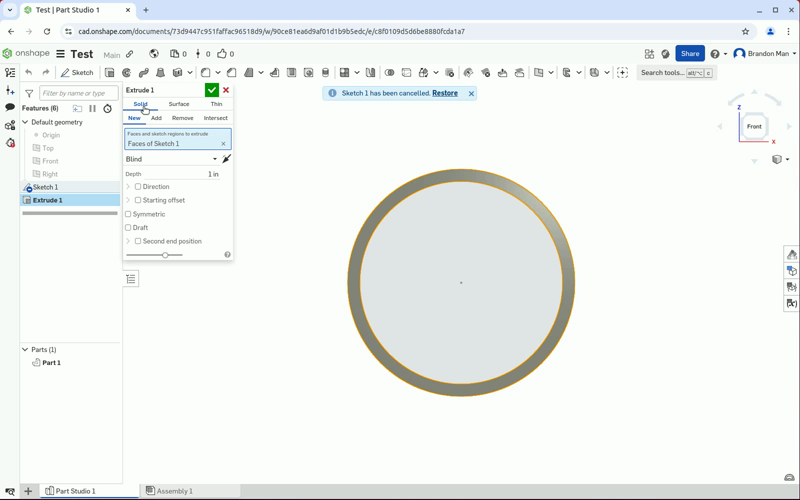
click(143, 106)
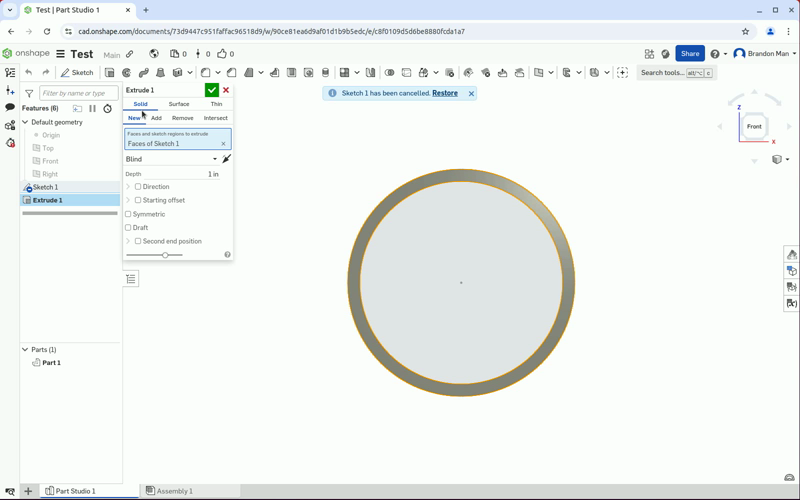
mouse_move(137, 120)
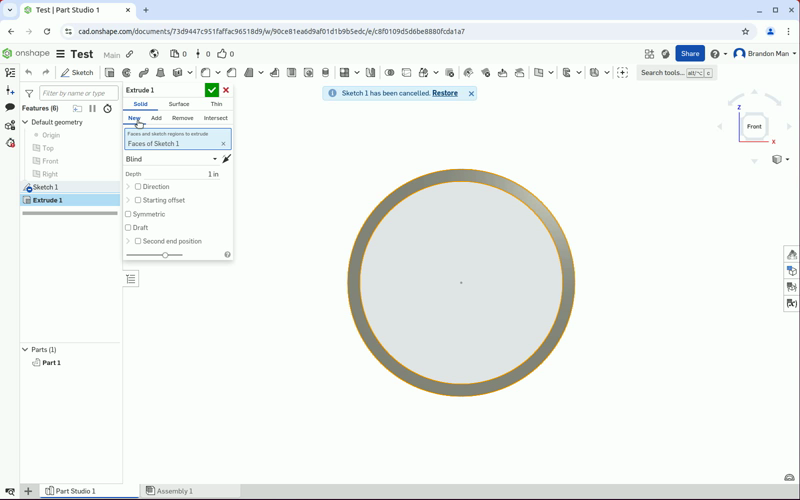
click(137, 120)
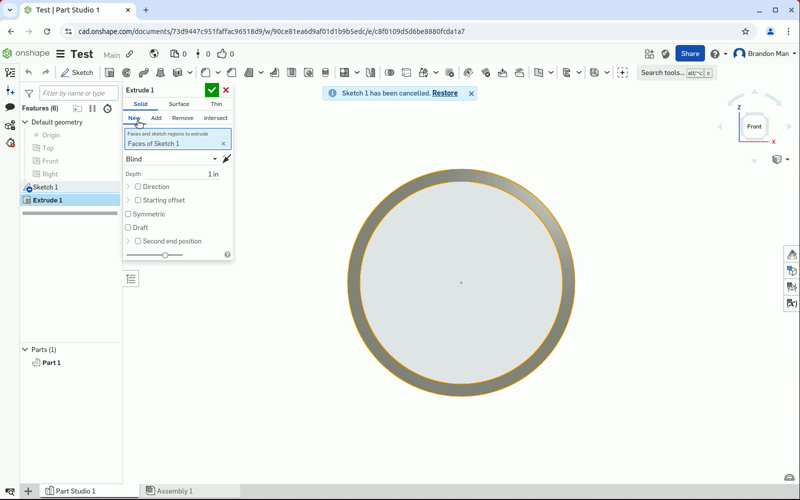
key(tab, 4)
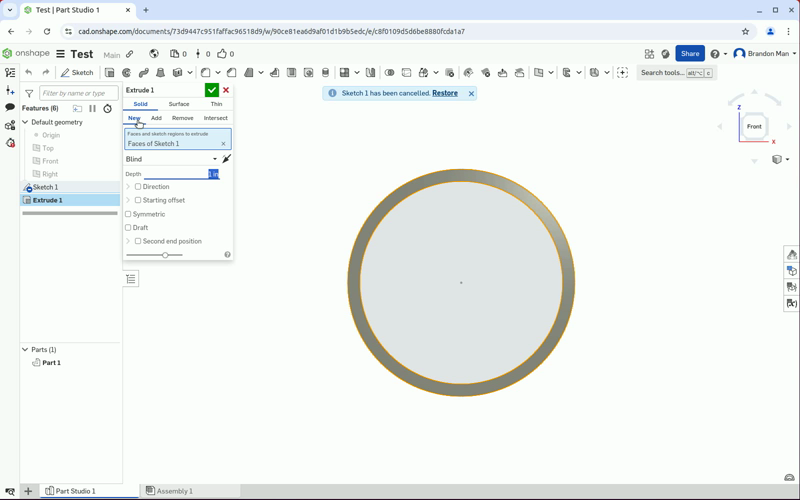
text(5.778)
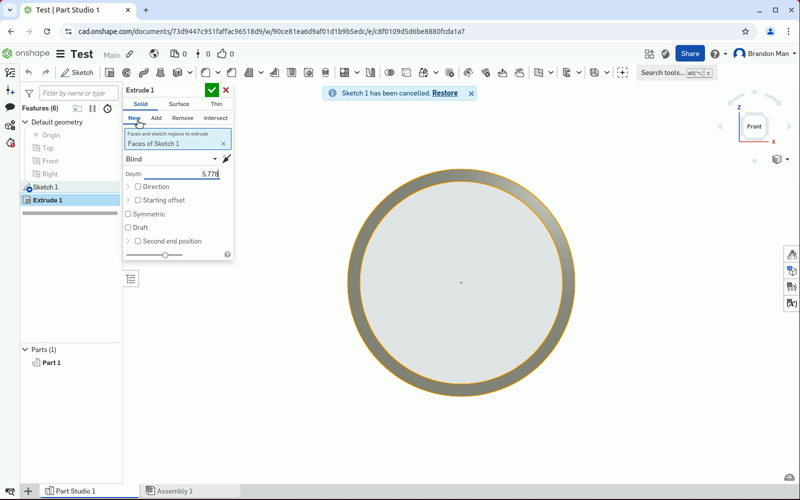
key(tab, 3)
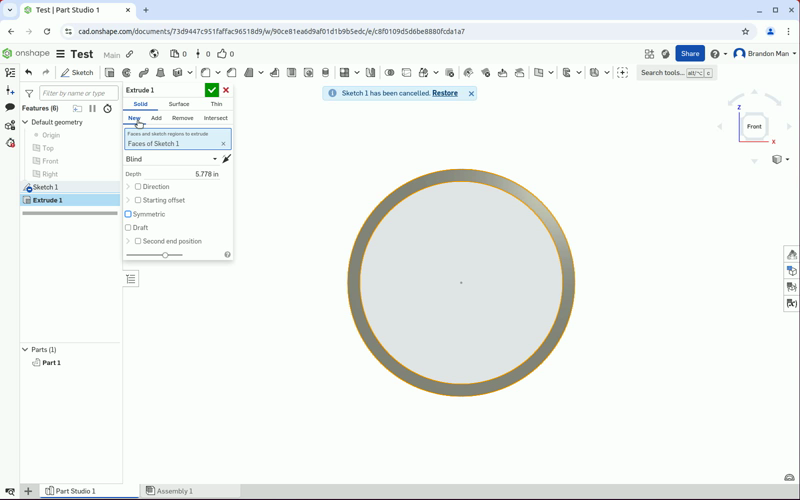
key(space)
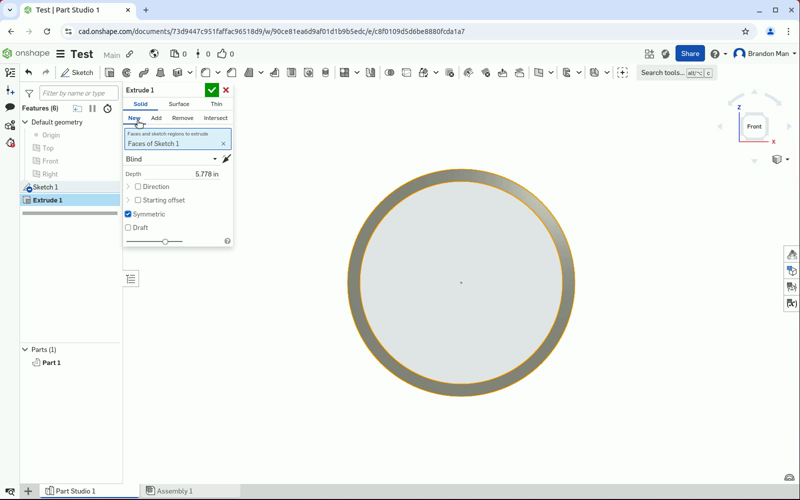
key(enter)
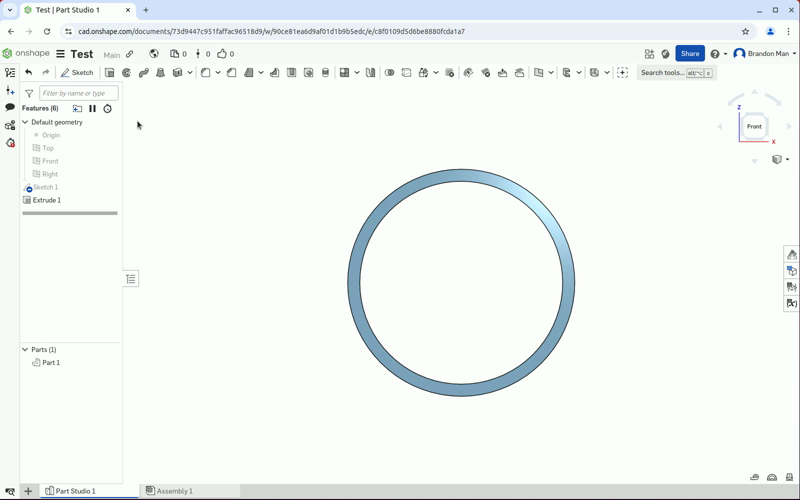
key(shift+h)
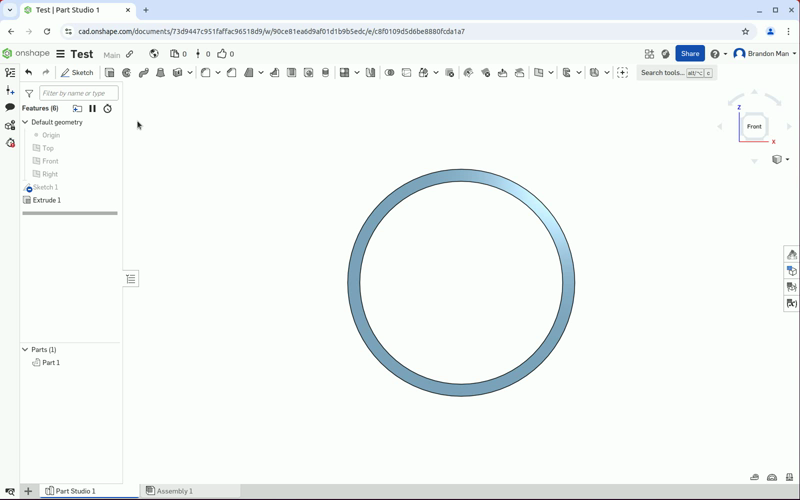
key(shift+h)
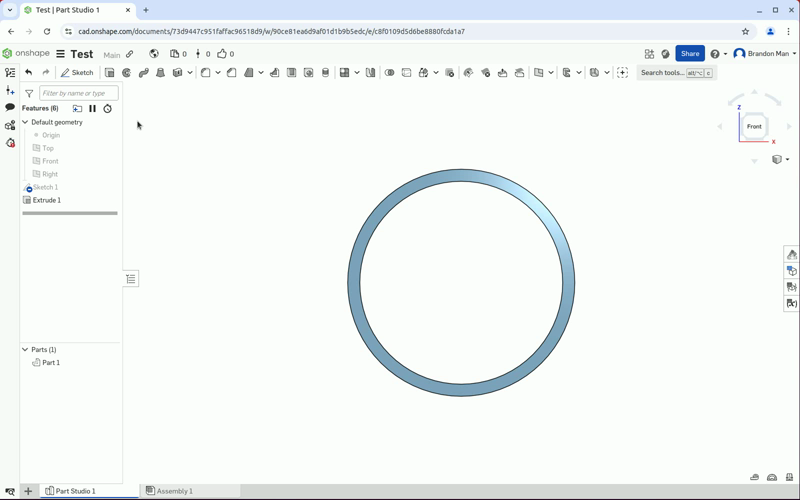
mouse_move(73, 189)
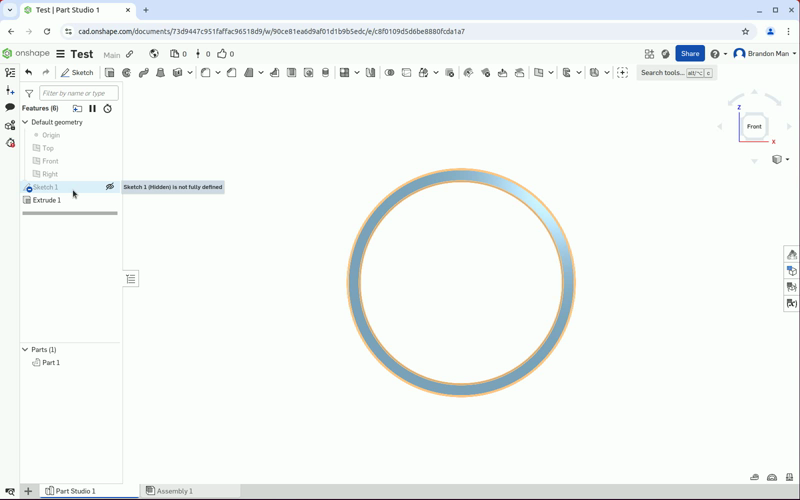
click(73, 189)
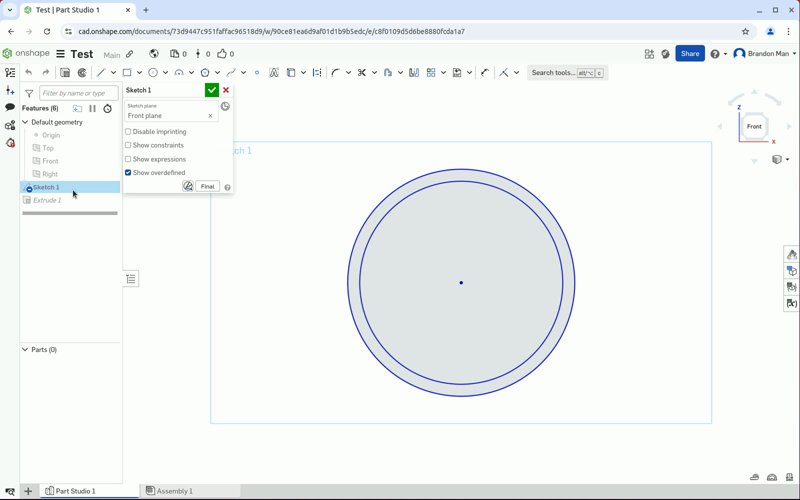
mouse_move(229, 92)
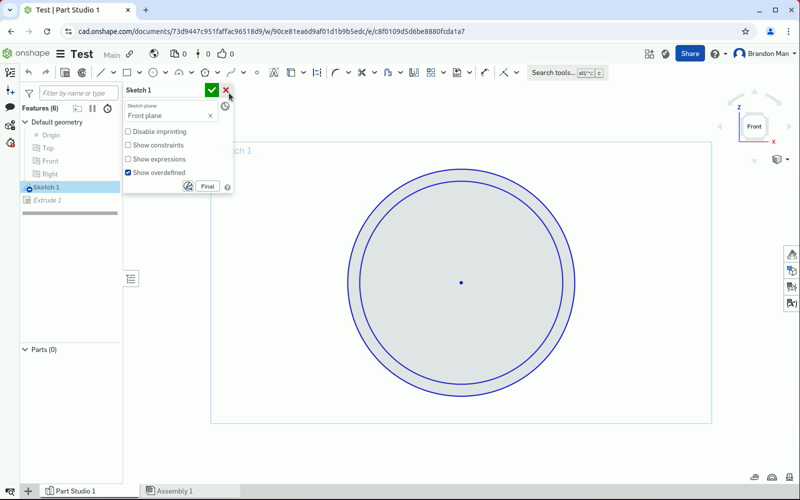
click(229, 92)
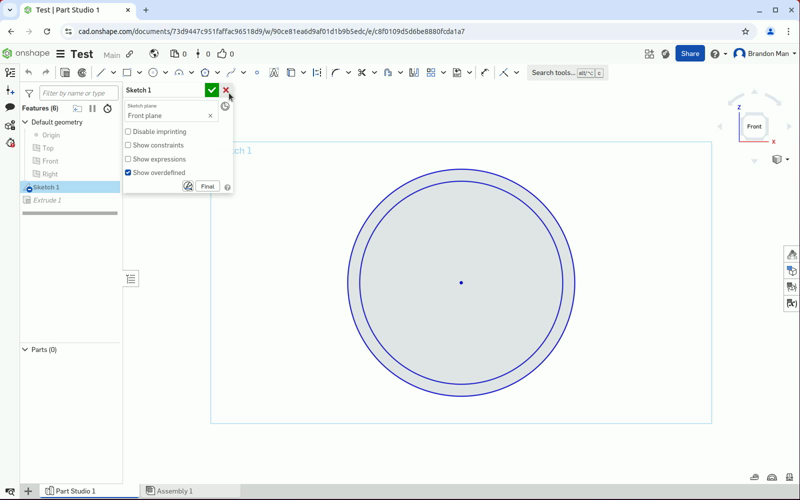
key(shift+s)
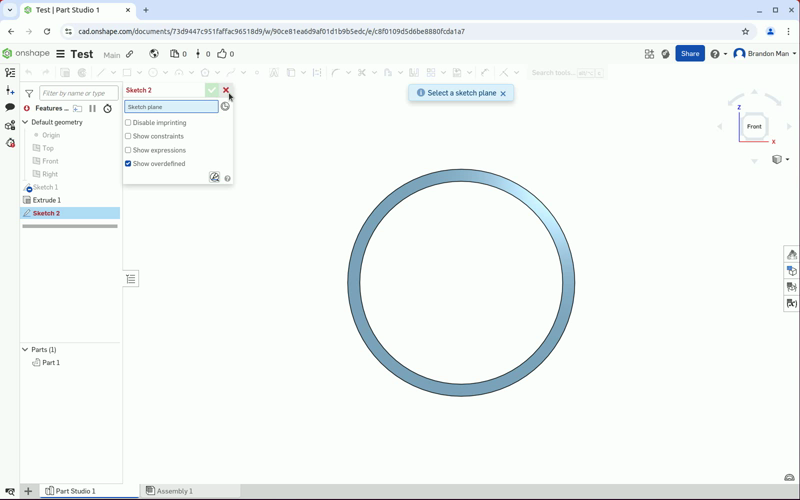
mouse_move(73, 163)
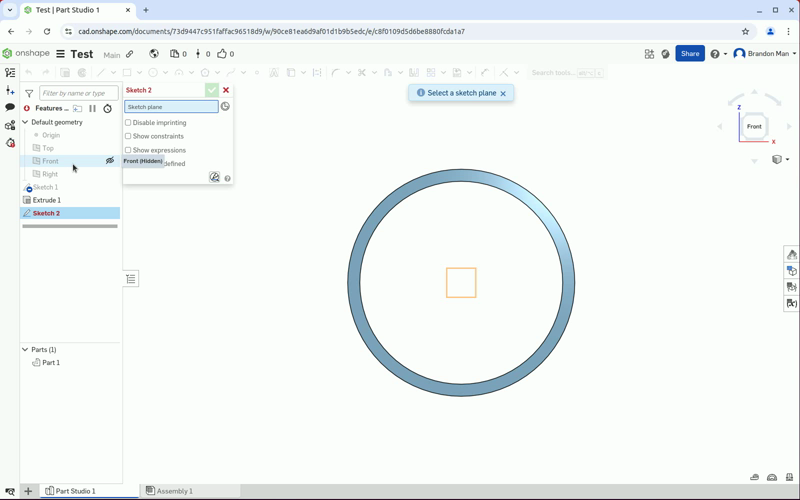
click(73, 163)
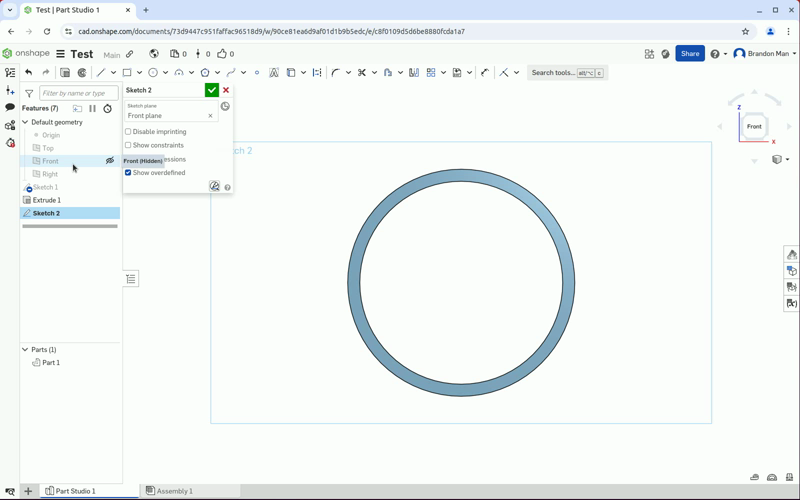
mouse_move(73, 352)
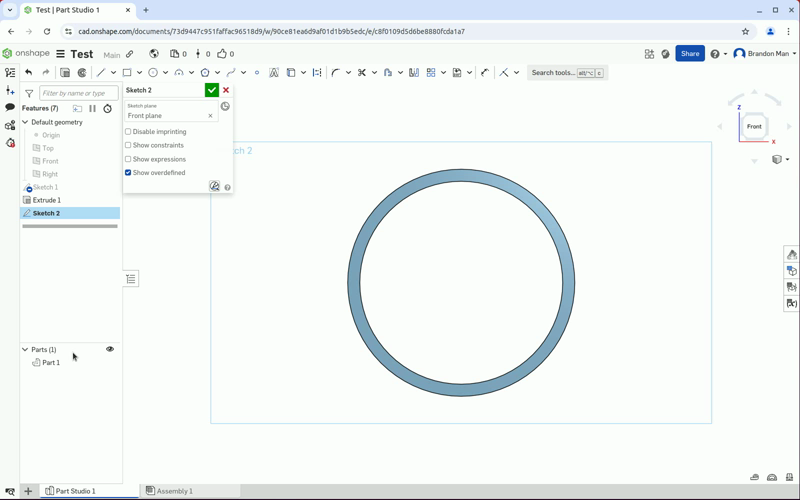
key(y)
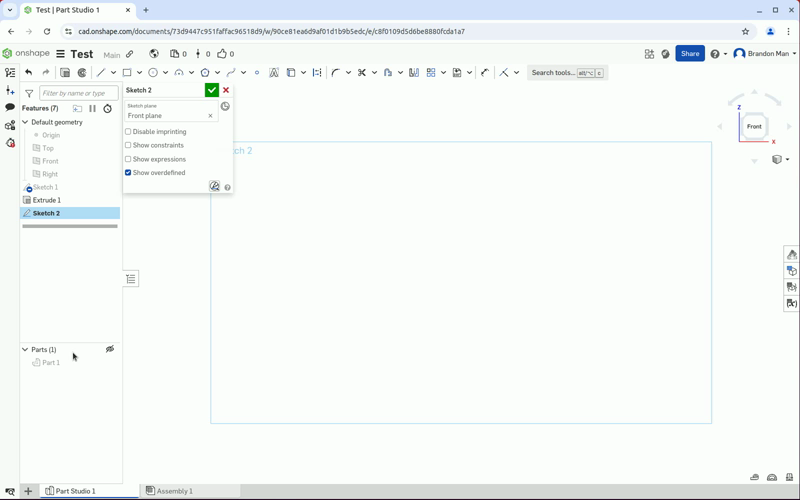
key(c)
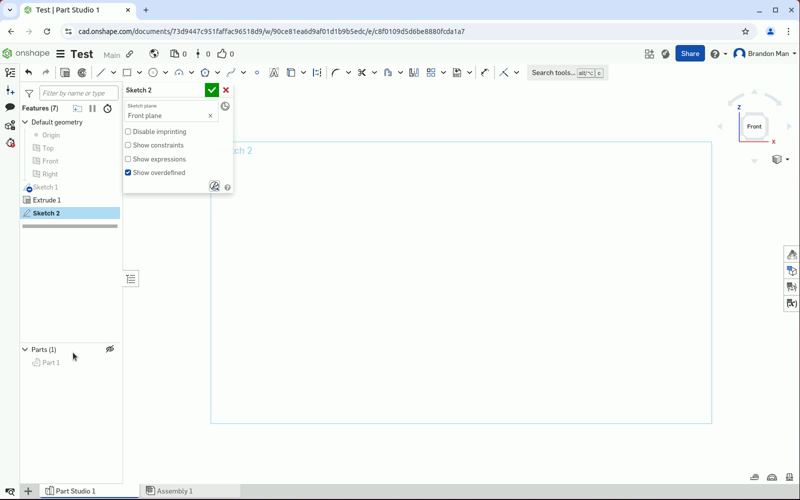
key_down(shift)
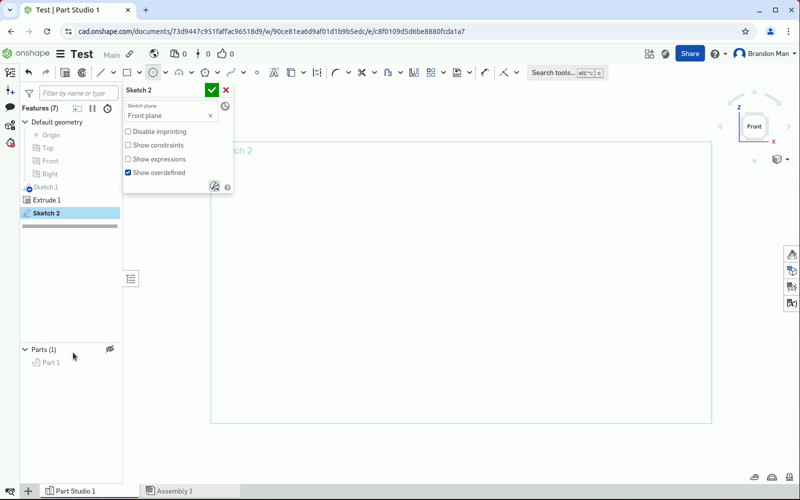
mouse_move(461, 282)
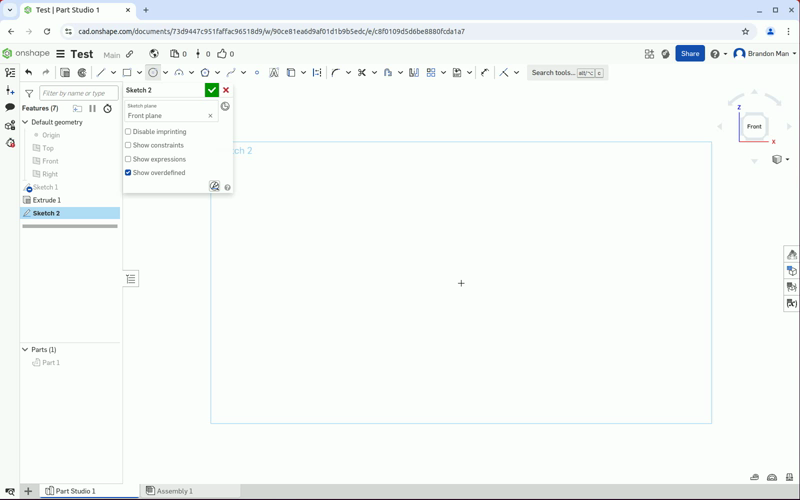
click(461, 282)
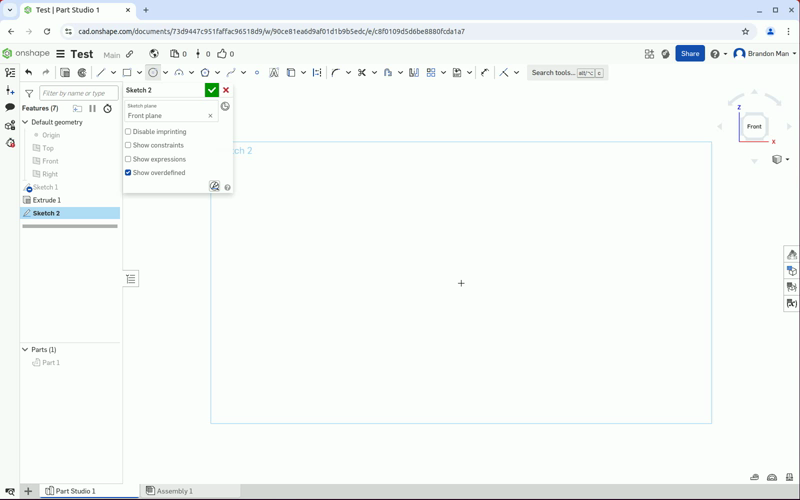
key_up(shift)
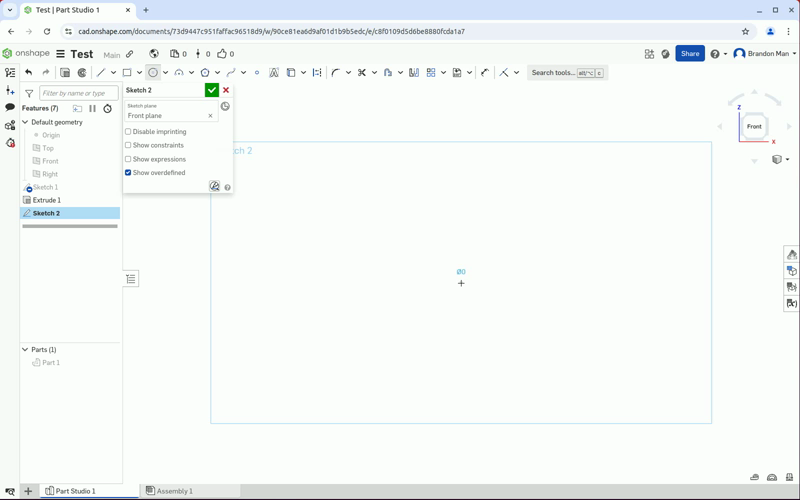
mouse_move(484, 282)
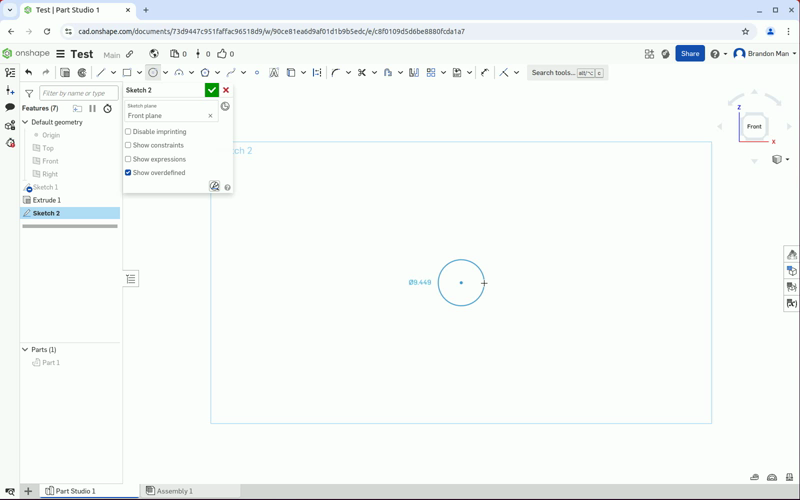
click(484, 282)
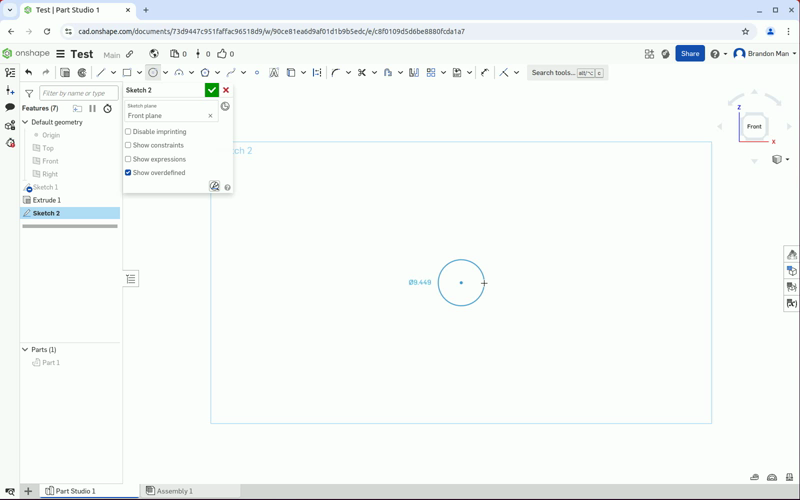
key(esc)
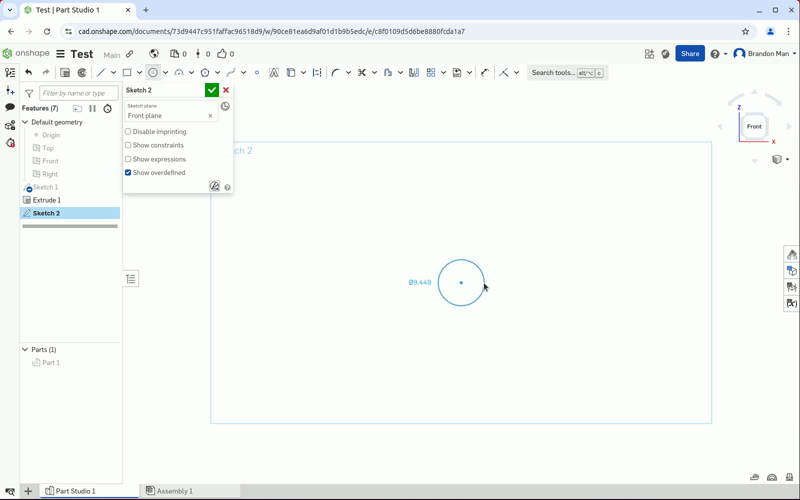
key(c)
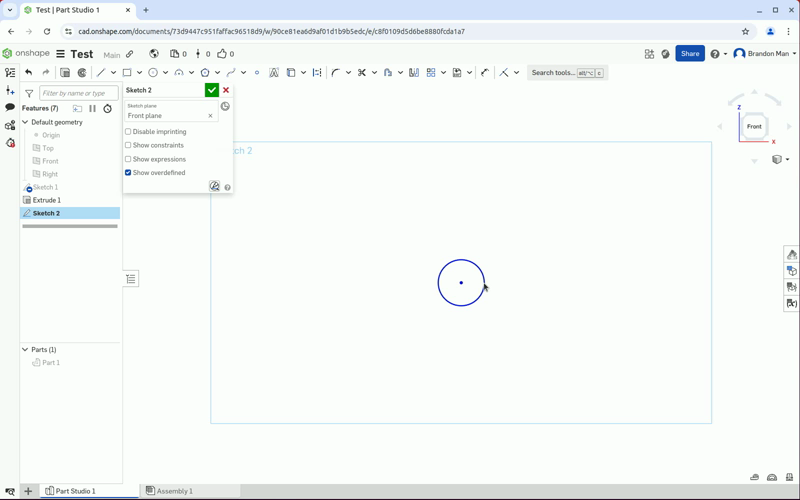
key_down(shift)
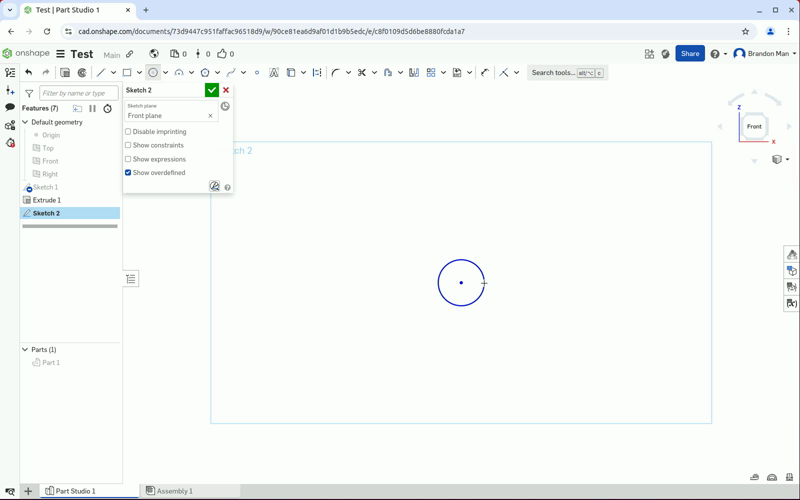
mouse_move(461, 282)
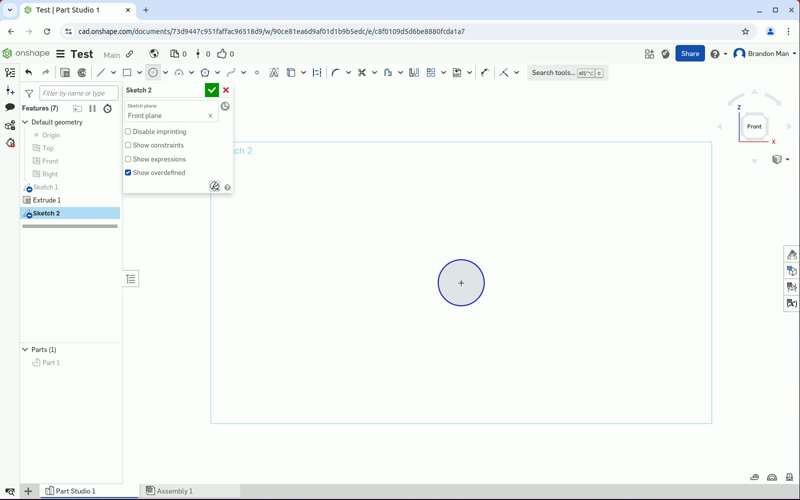
click(461, 282)
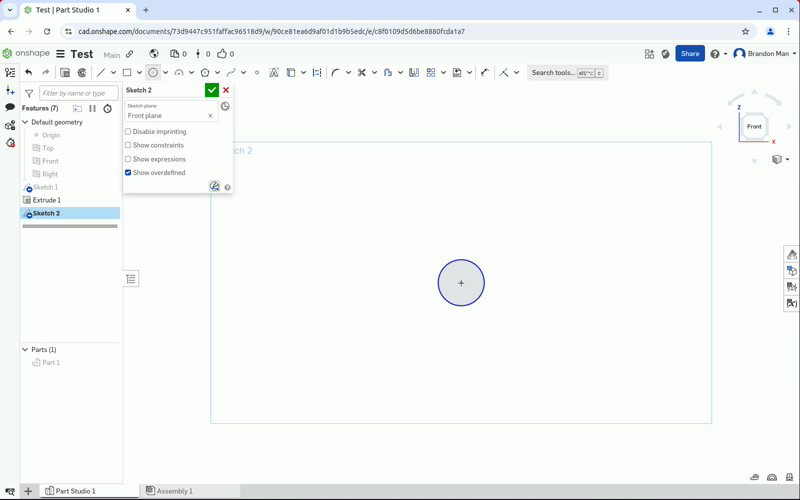
key_up(shift)
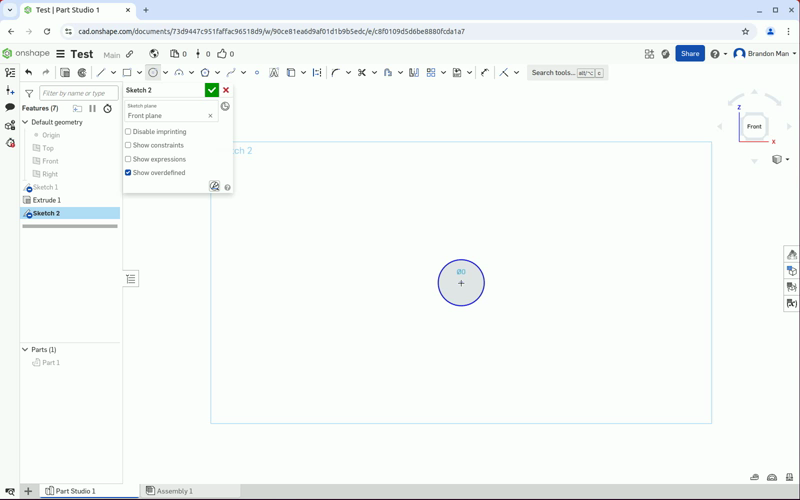
mouse_move(475, 282)
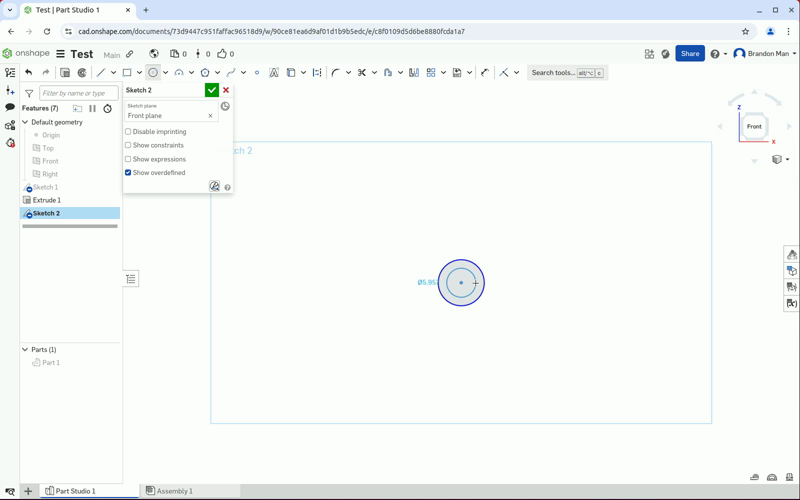
click(475, 282)
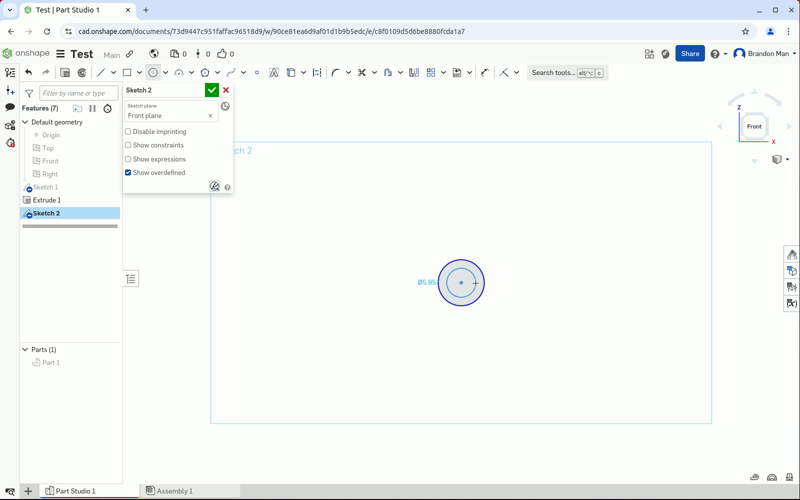
key(esc)
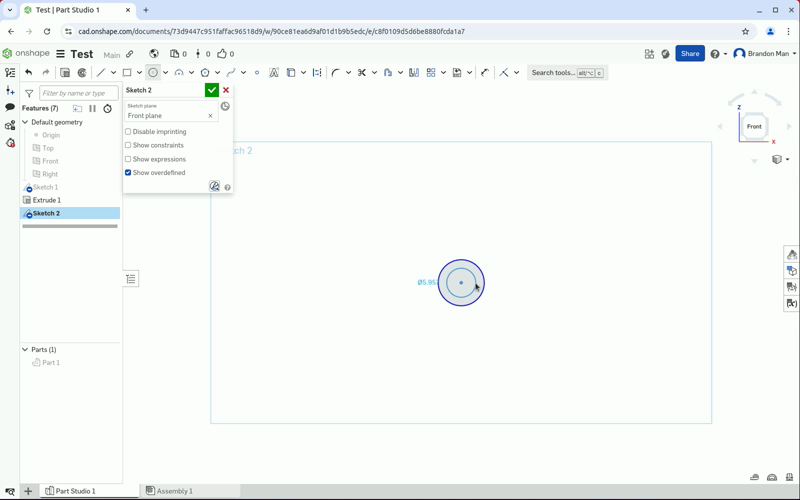
mouse_move(476, 270)
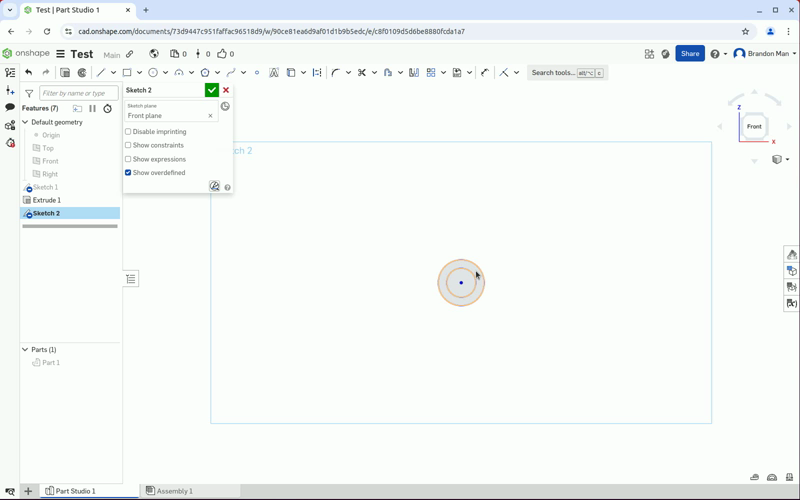
scroll(6)
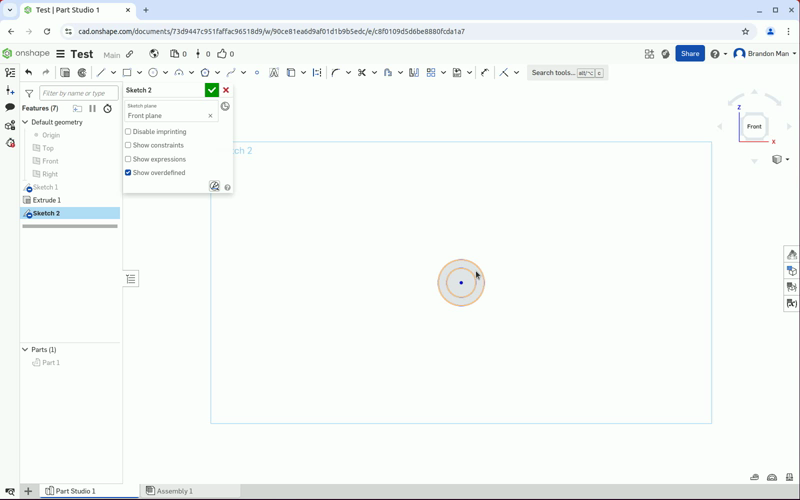
scroll(6)
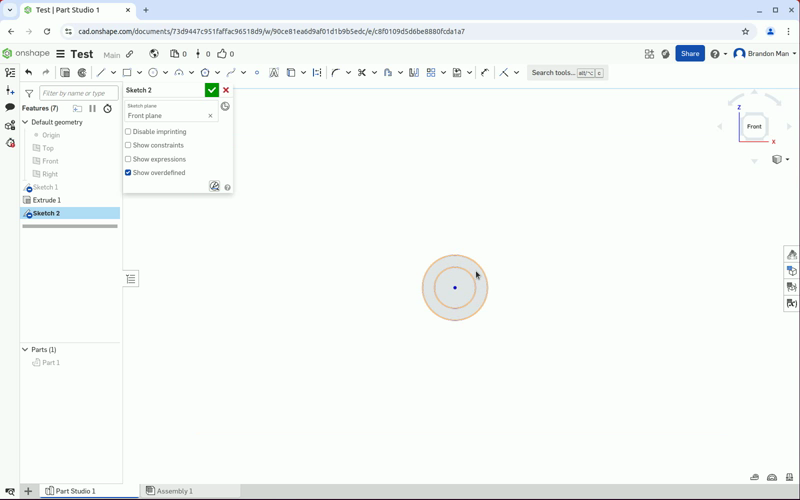
scroll(6)
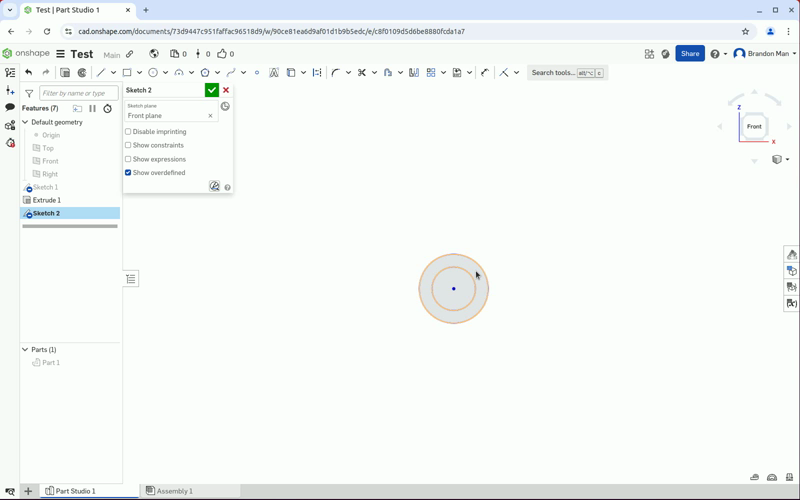
scroll(6)
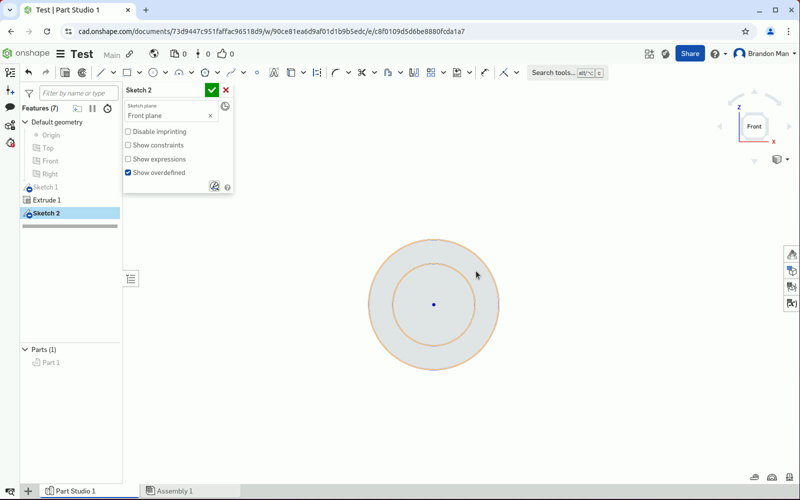
scroll(6)
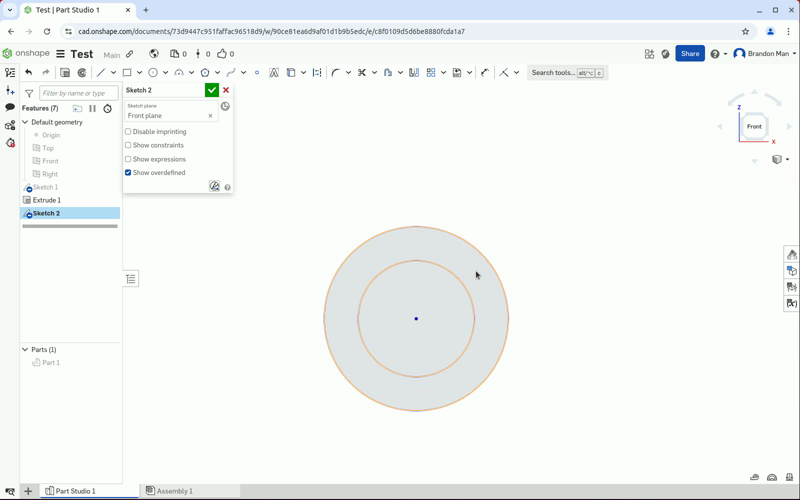
scroll(6)
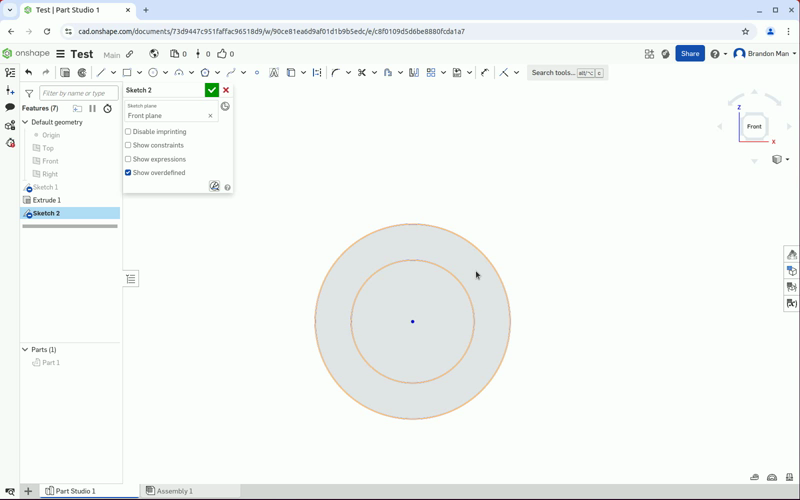
scroll(6)
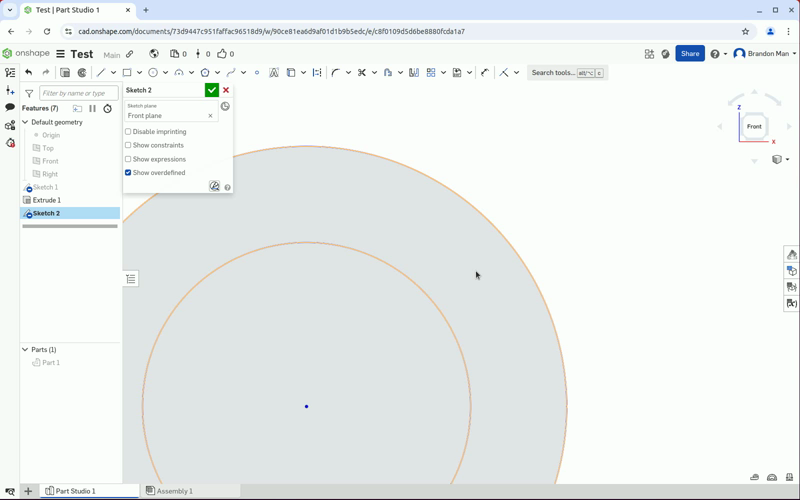
click(476, 270)
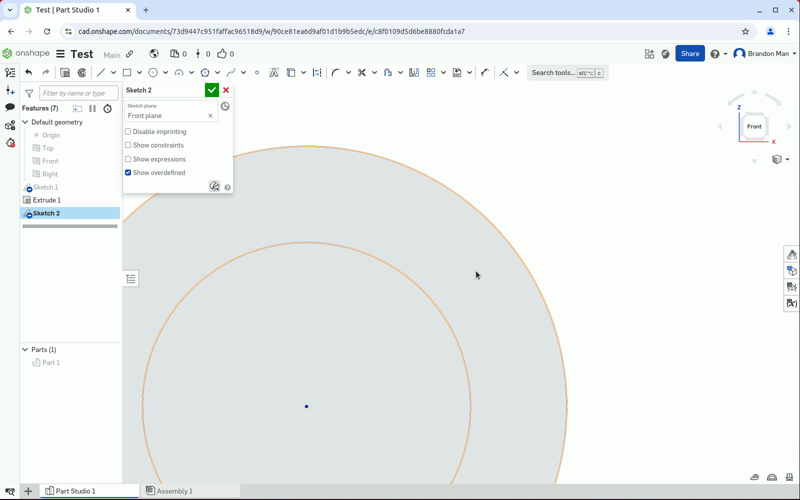
scroll(-6)
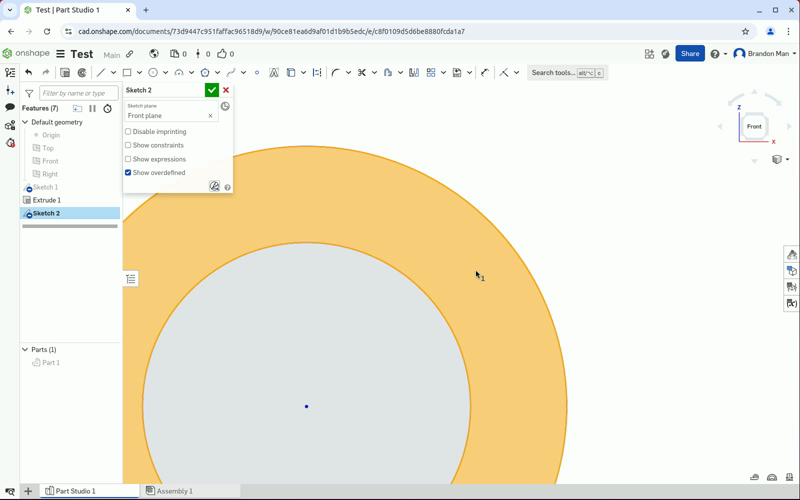
scroll(-6)
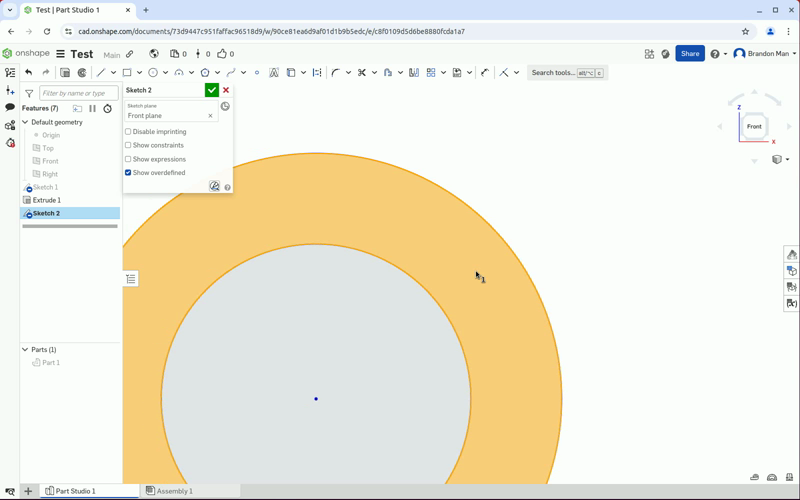
scroll(-6)
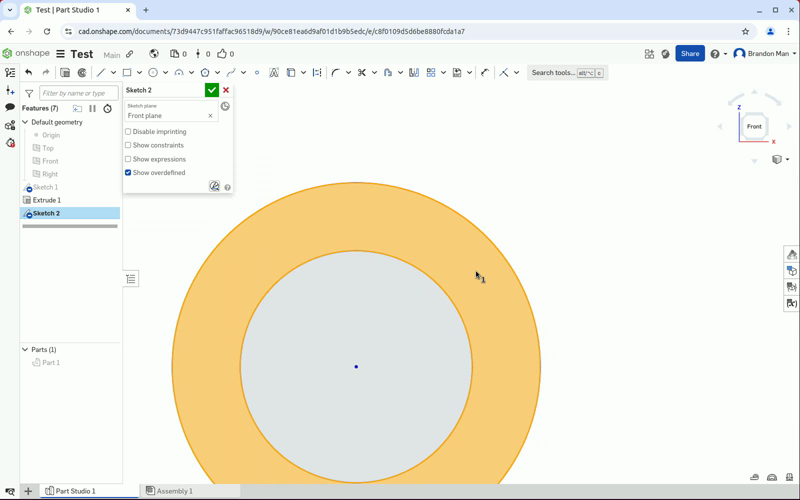
scroll(-6)
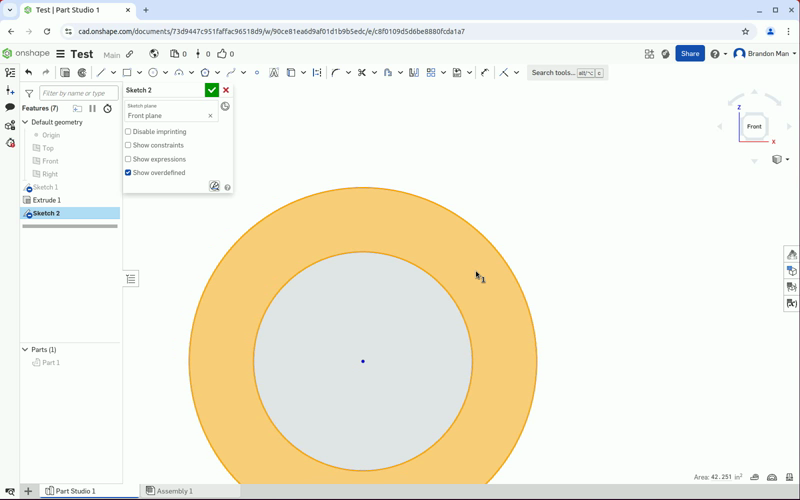
scroll(-6)
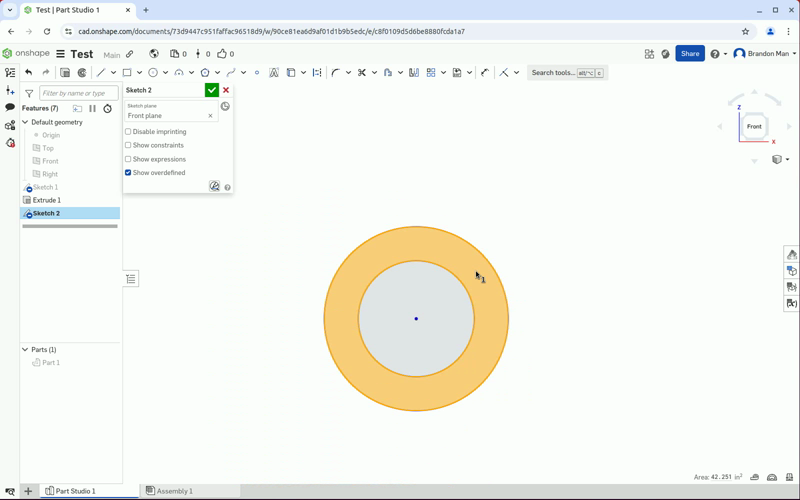
scroll(-6)
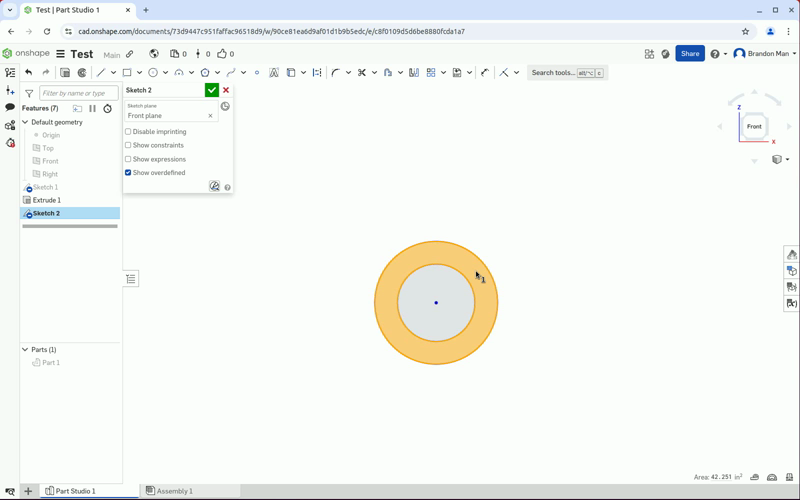
scroll(-6)
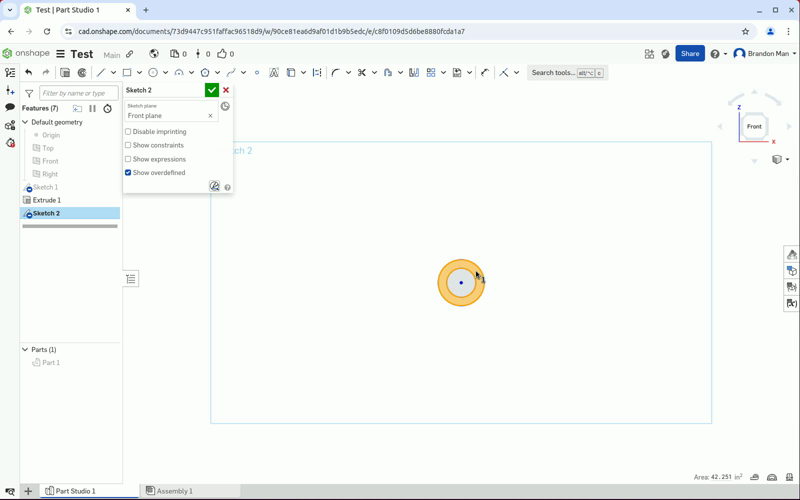
mouse_move(73, 352)
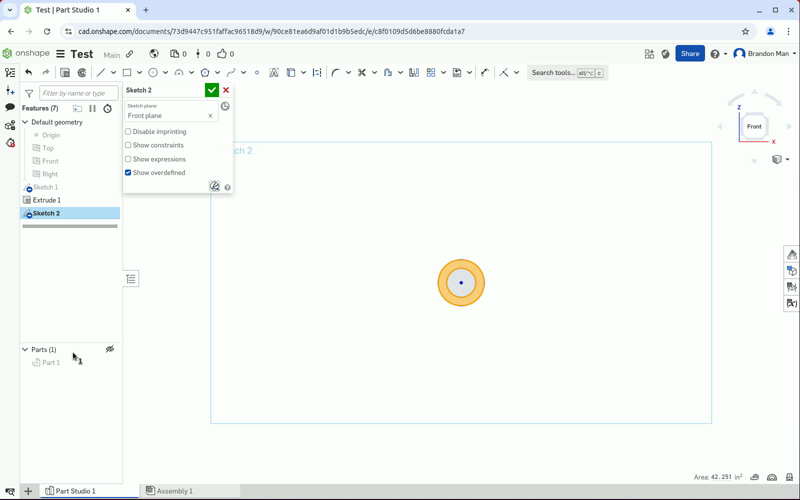
key(shift+y)
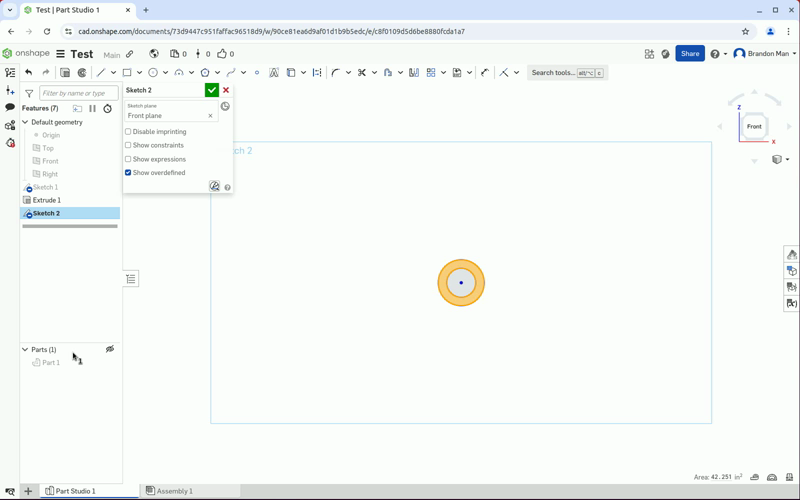
key(shift+e)
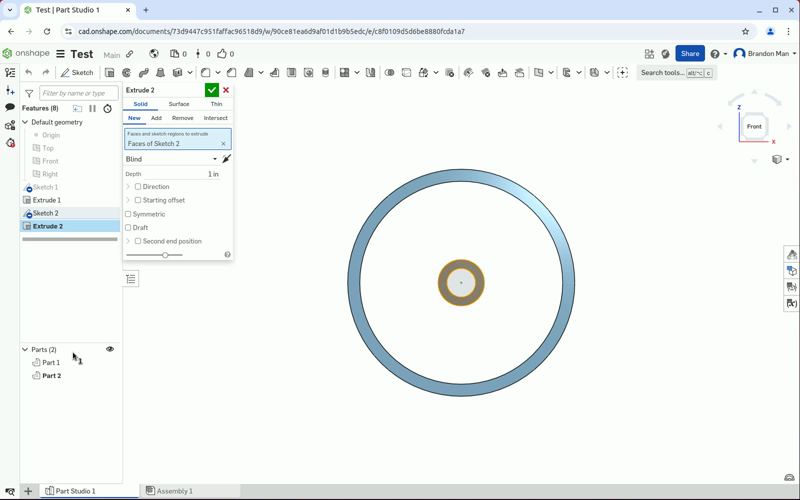
mouse_move(143, 106)
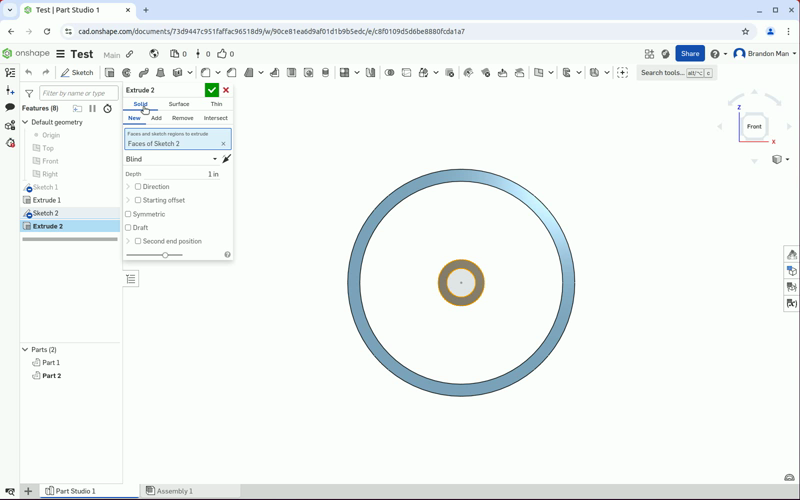
click(143, 106)
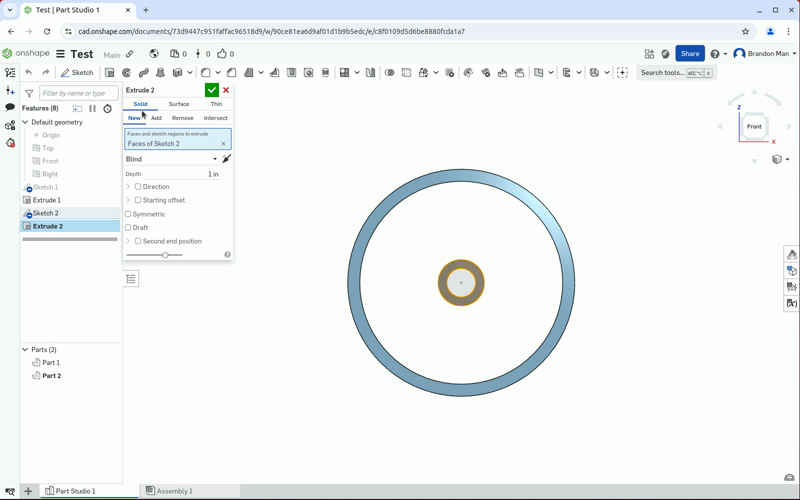
mouse_move(137, 120)
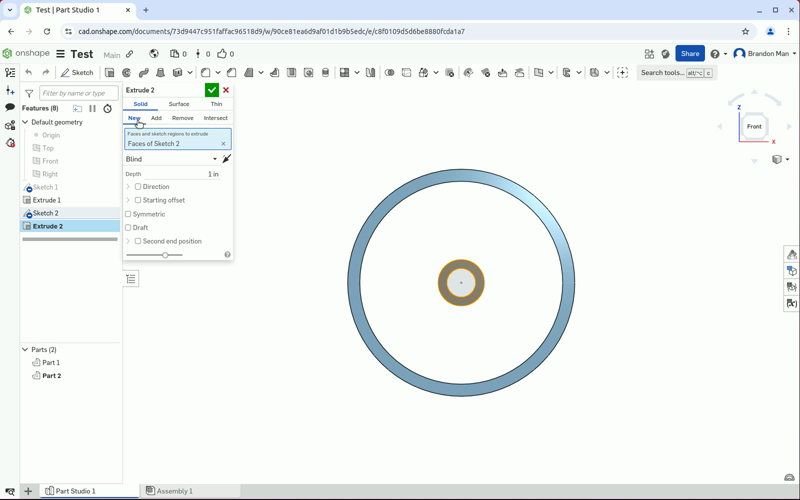
click(137, 120)
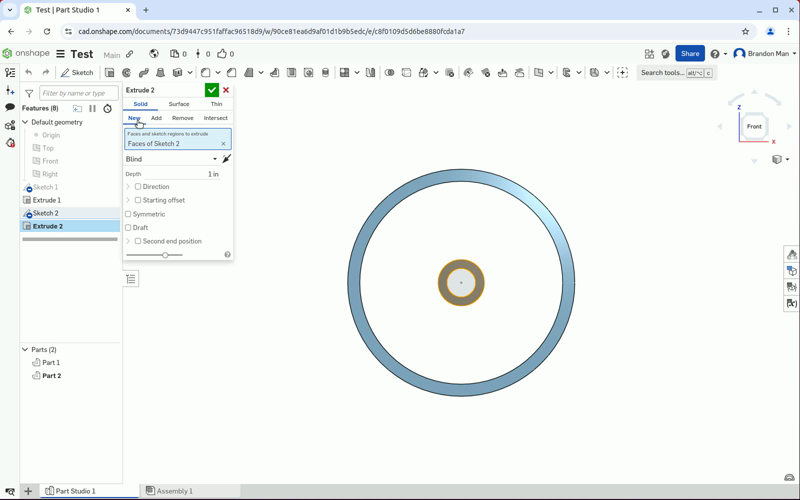
key(tab, 4)
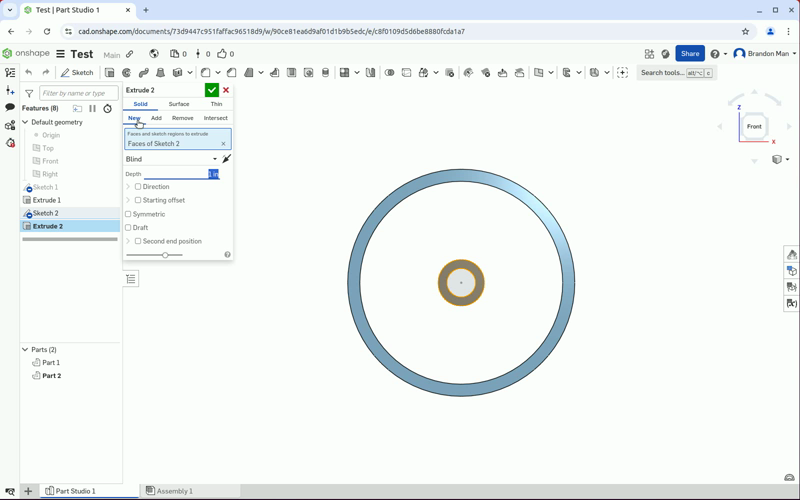
text(5.778)
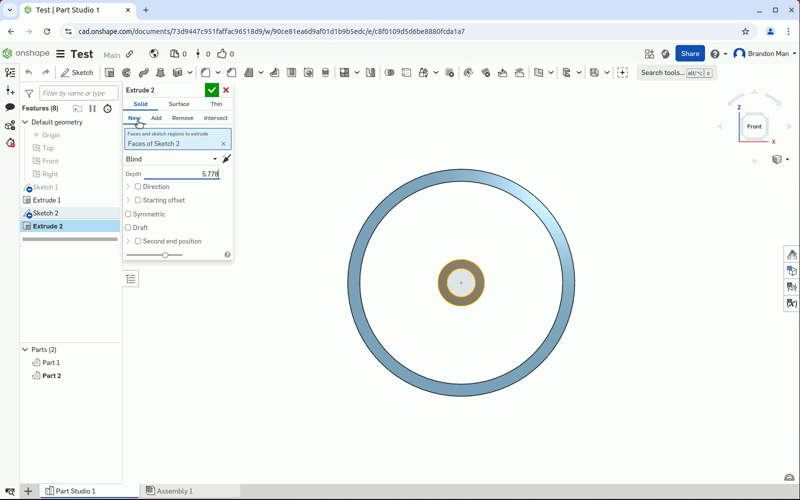
key(tab, 3)
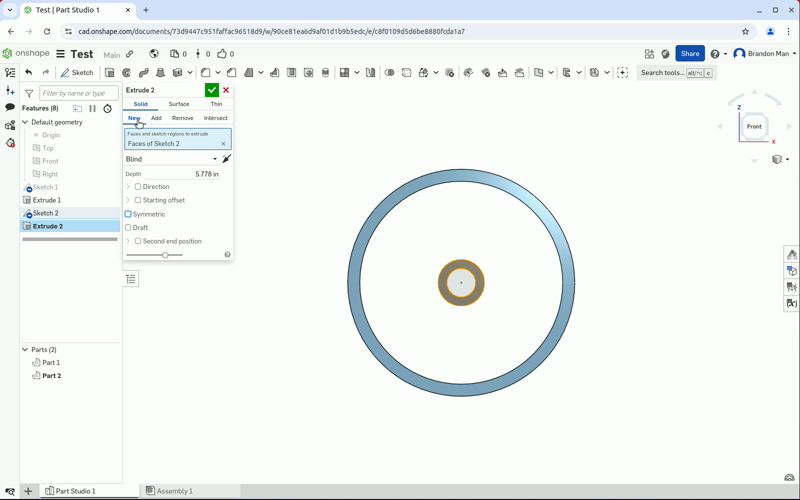
key(space)
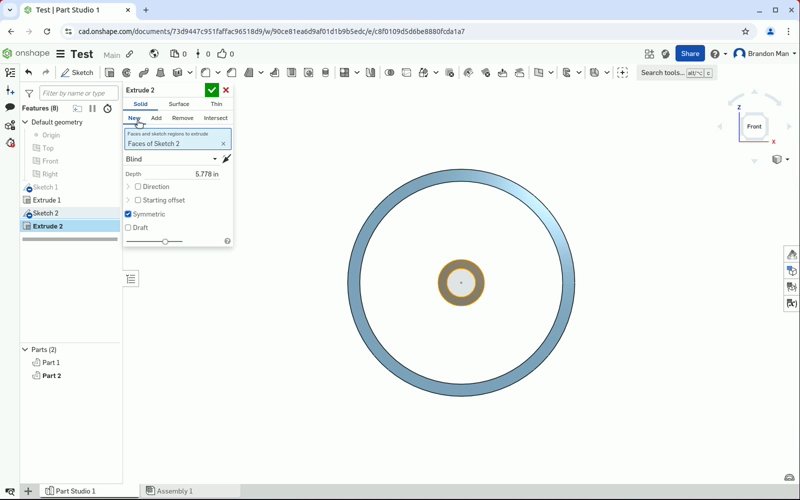
key(enter)
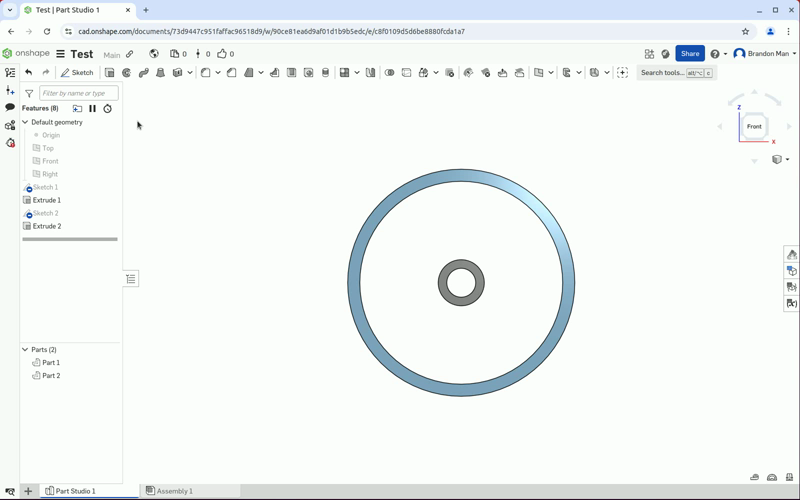
key(shift+h)
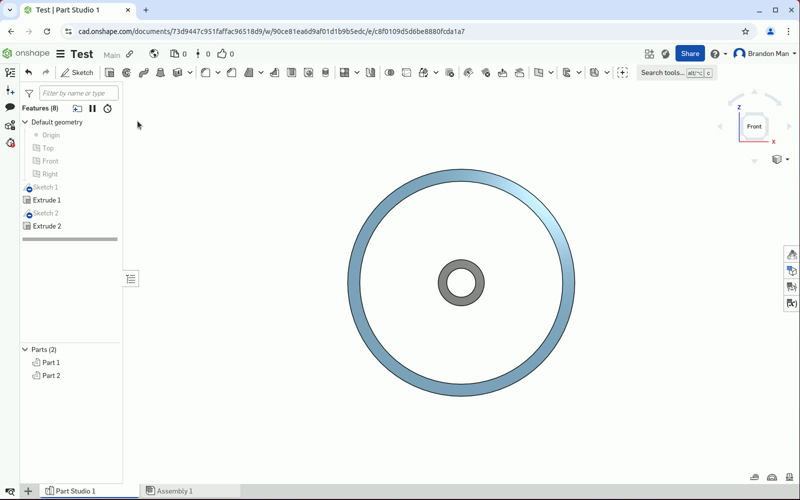
key(shift+h)
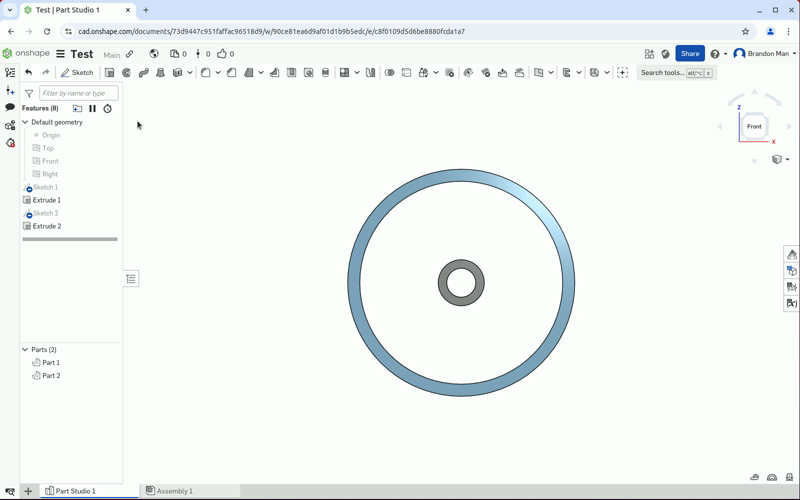
key(shift+7)
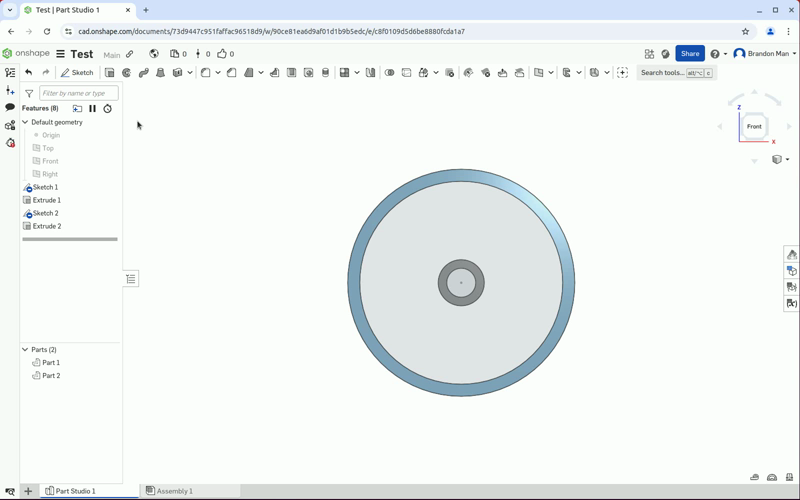
key(left, 2)
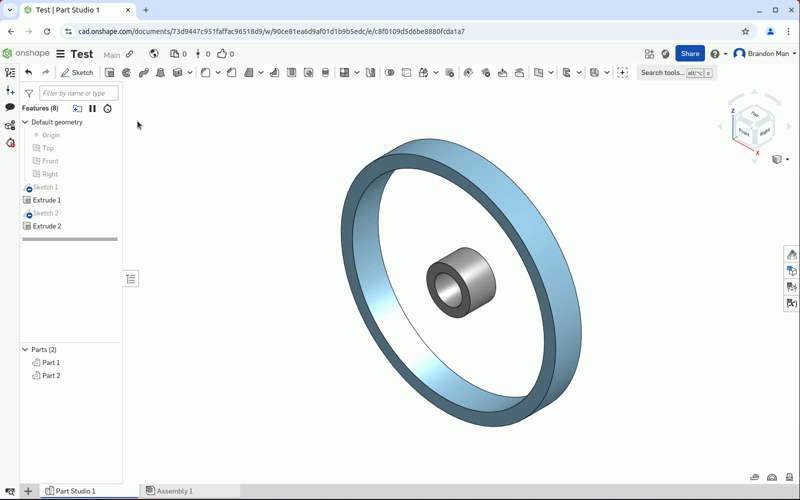
key(down, 2)
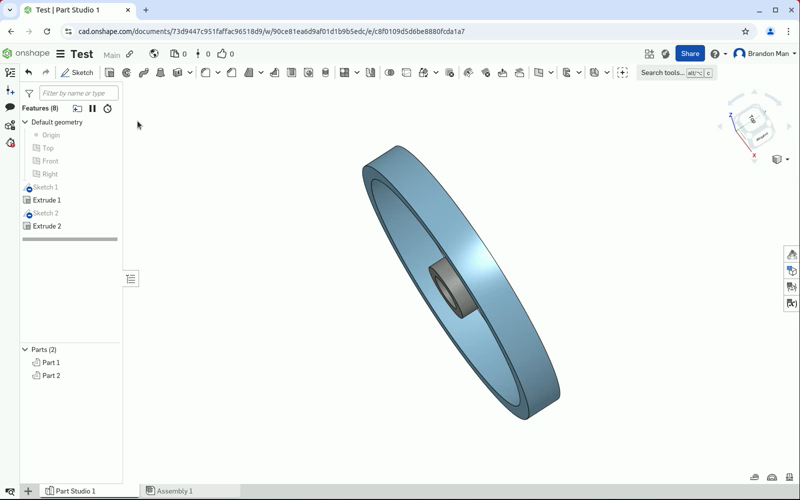
key(up, 2)
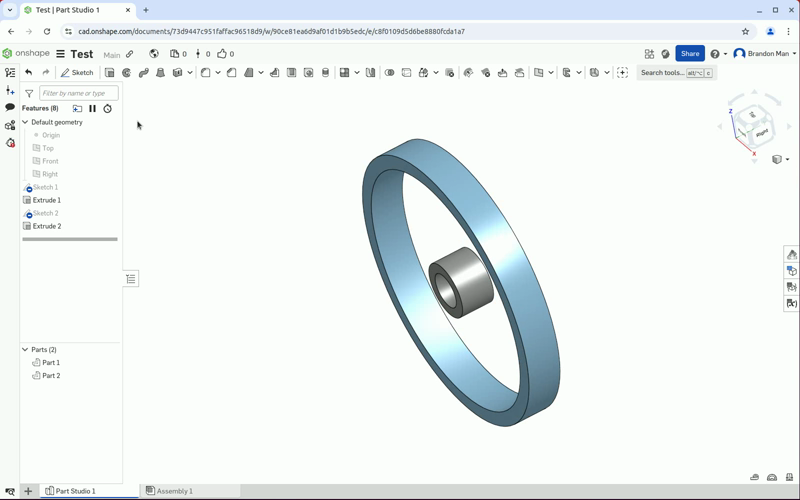
key(right, 2)
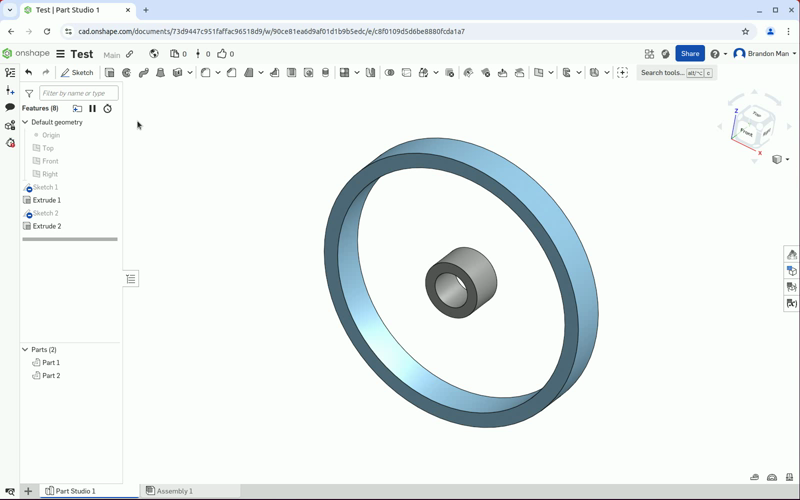
mouse_move(73, 189)
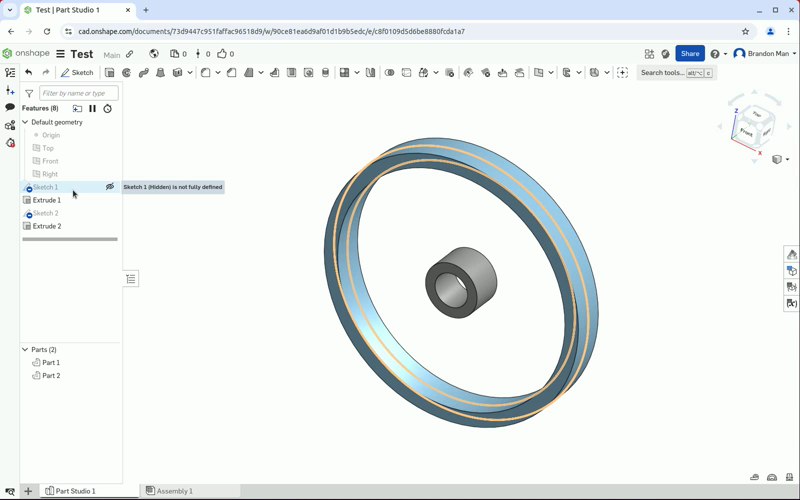
click(73, 189)